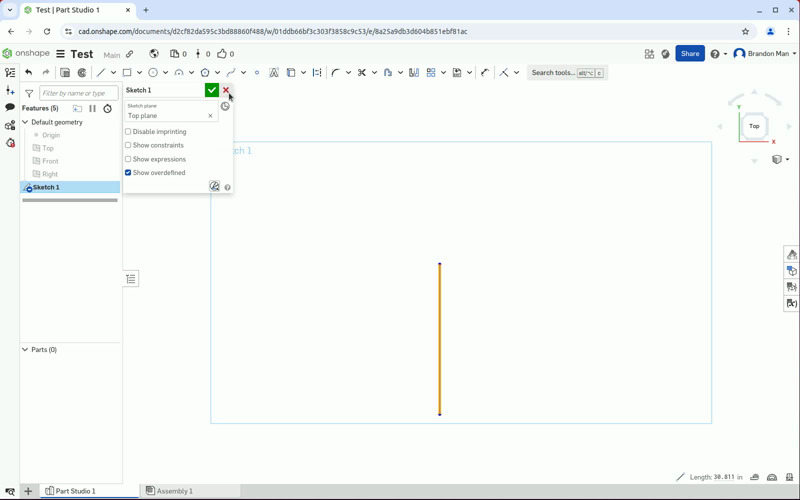
key(shift+h)
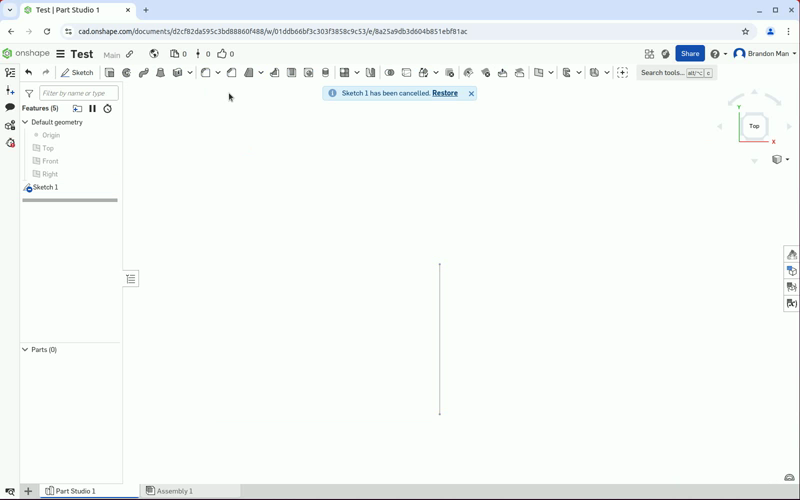
key(shift+s)
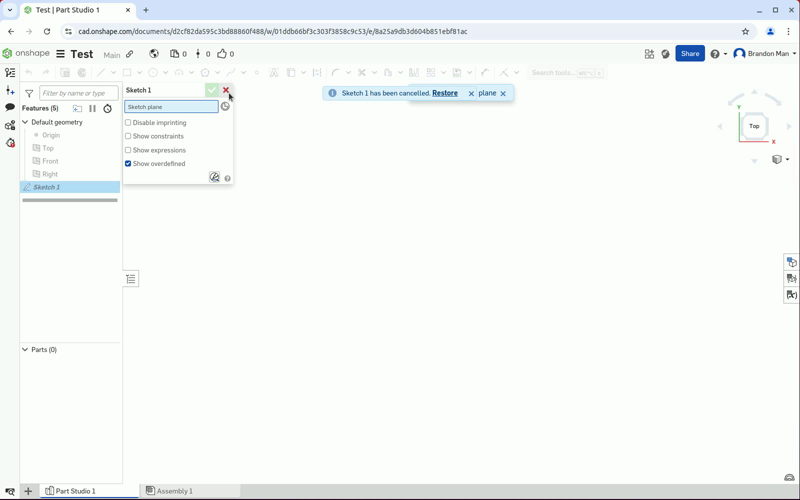
mouse_move(73, 150)
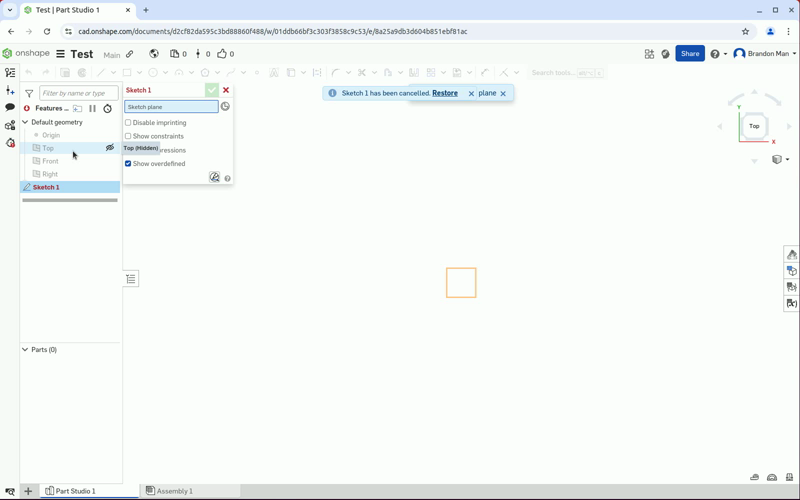
click(73, 150)
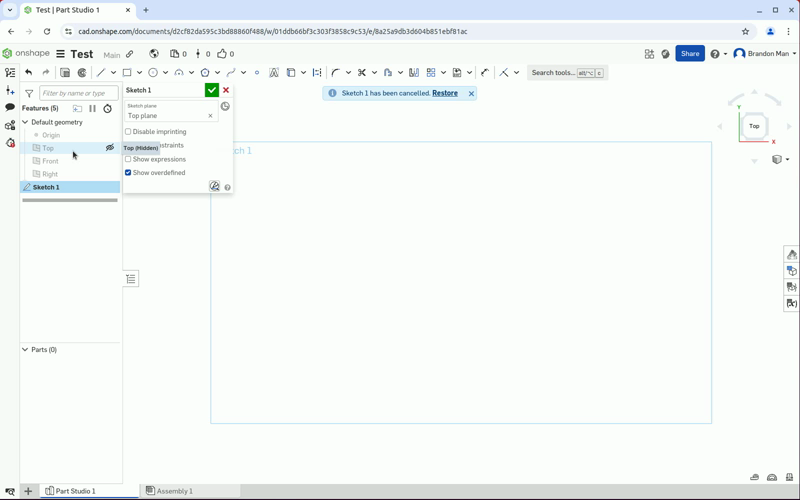
mouse_move(73, 352)
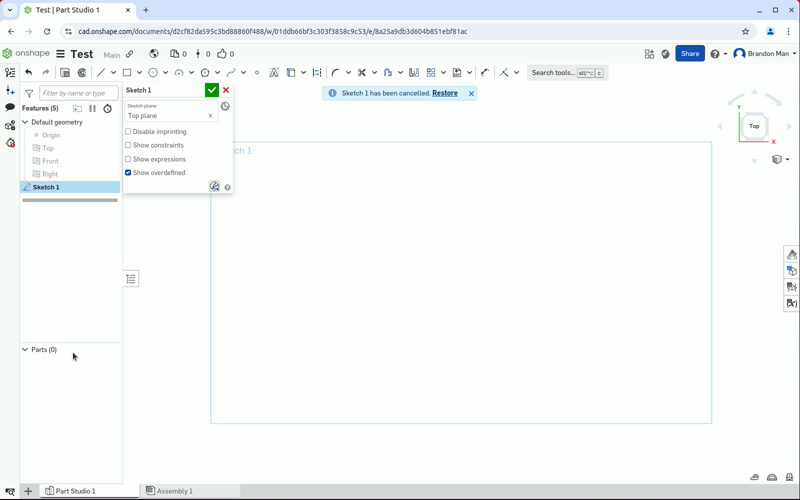
key(y)
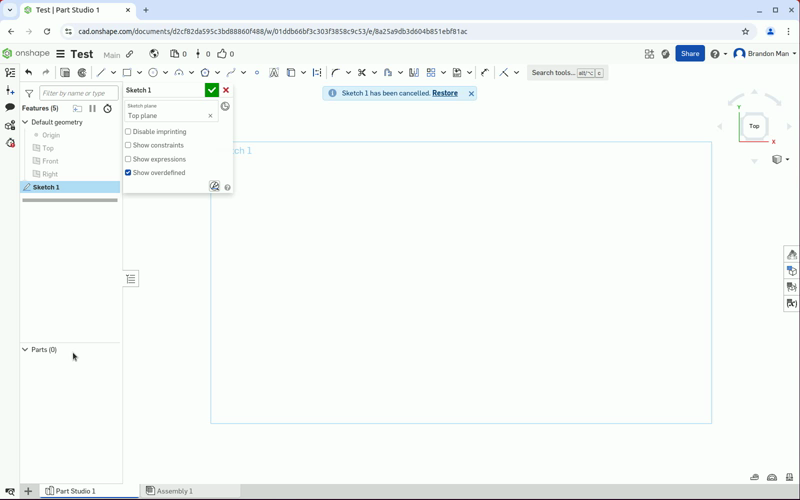
key(l)
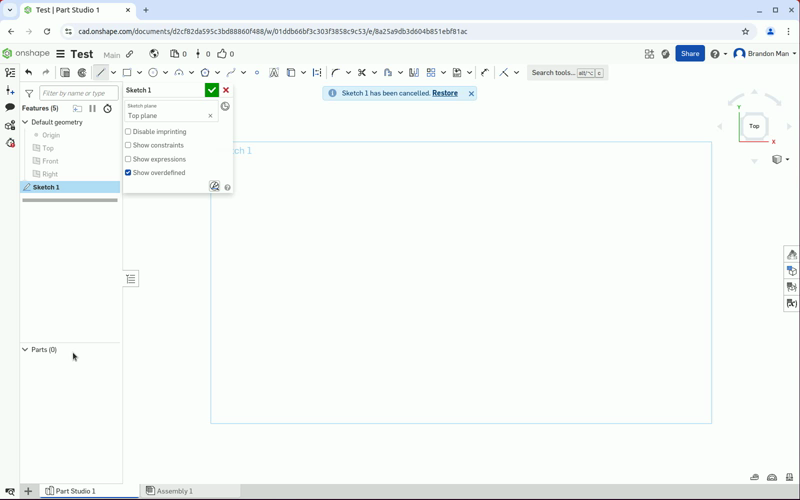
key_down(shift)
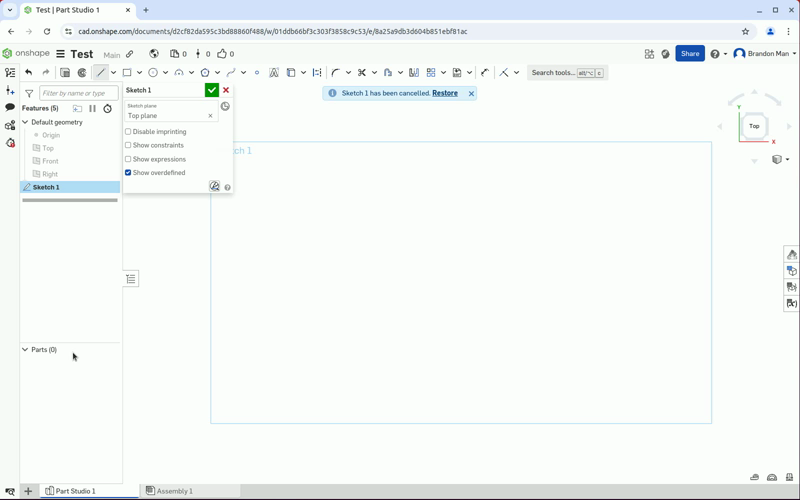
mouse_move(460, 282)
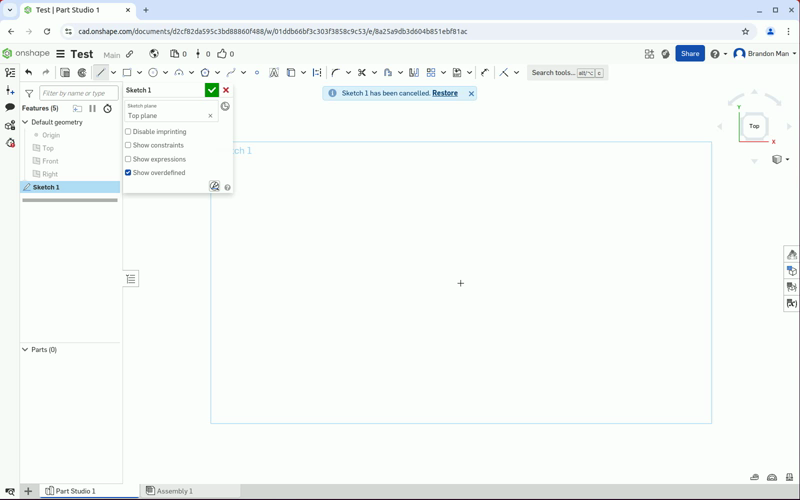
click(460, 282)
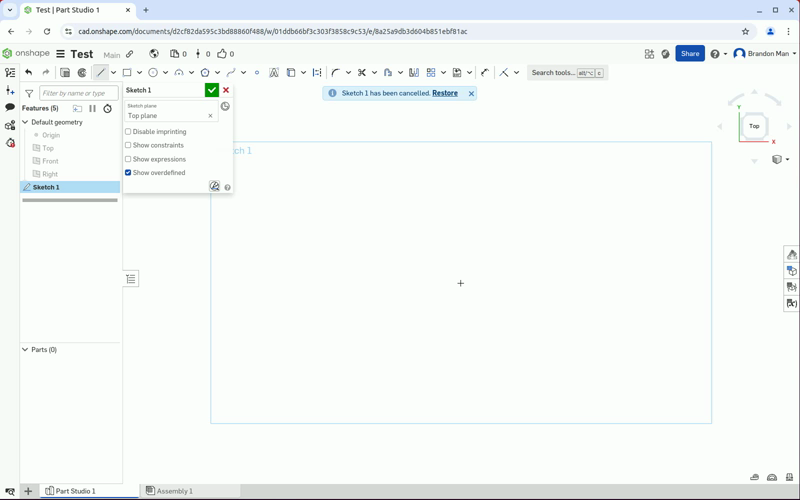
key_up(shift)
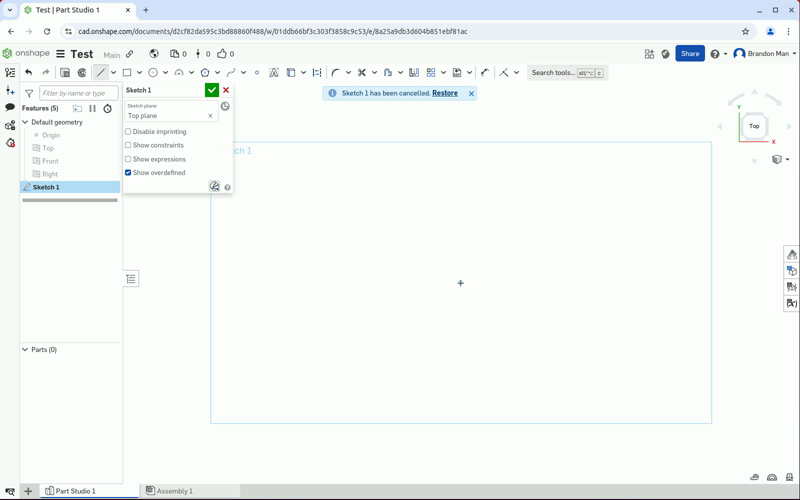
key_down(shift)
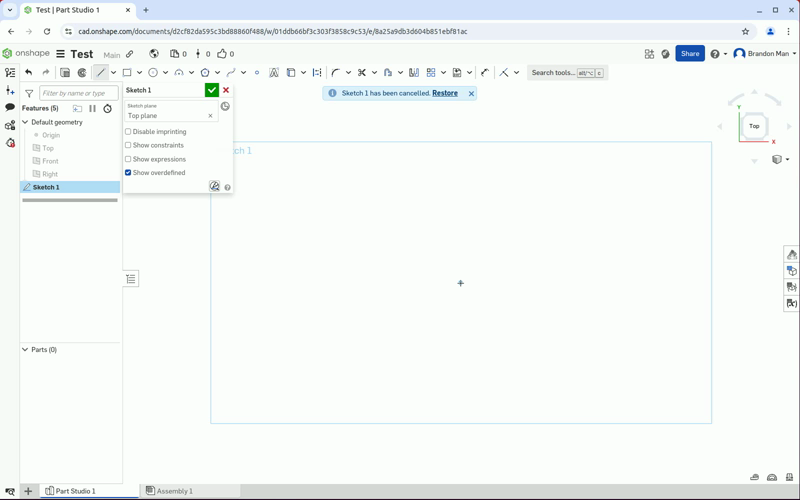
mouse_move(535, 282)
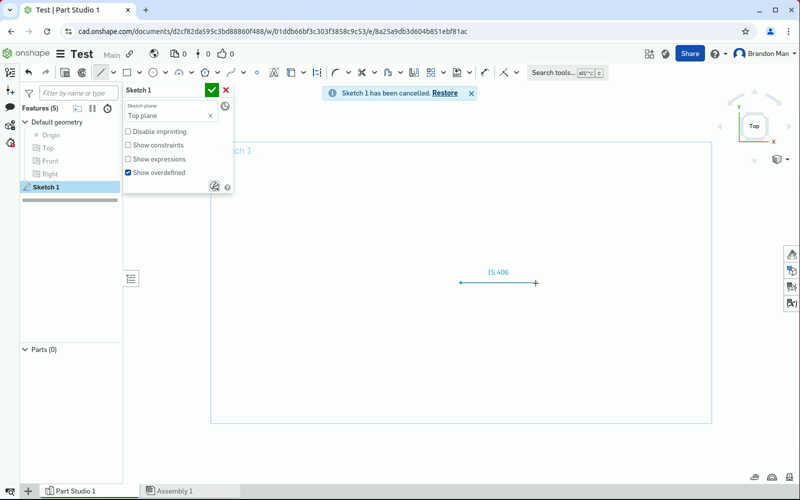
click(535, 282)
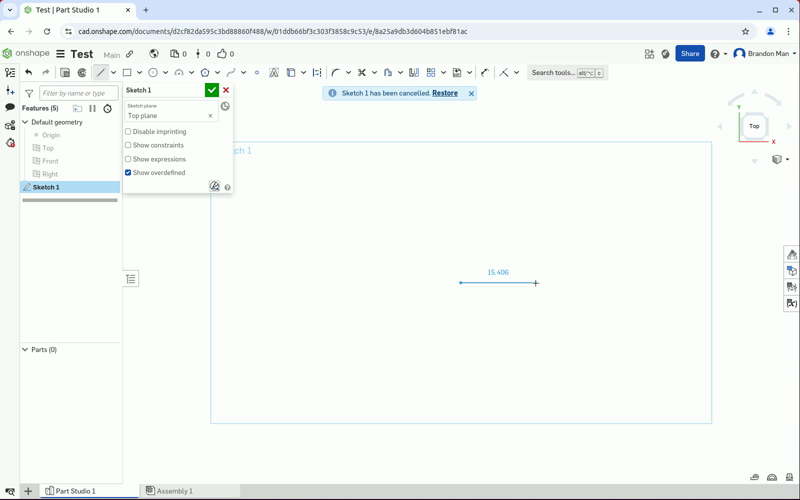
key_up(shift)
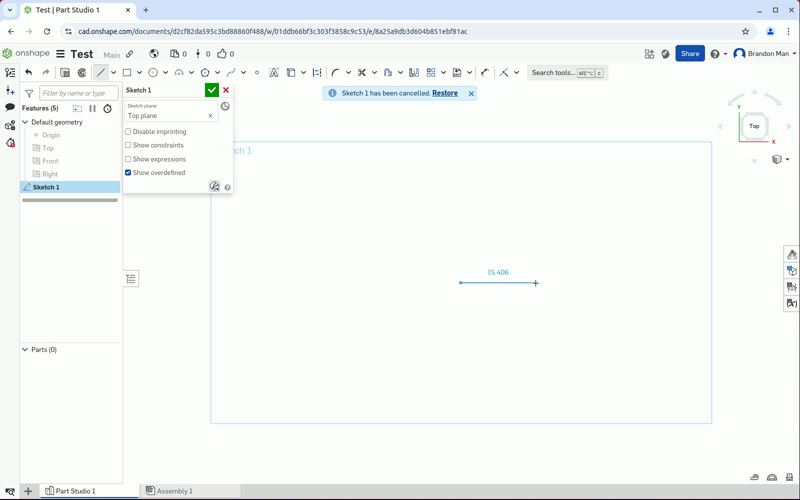
key_down(shift)
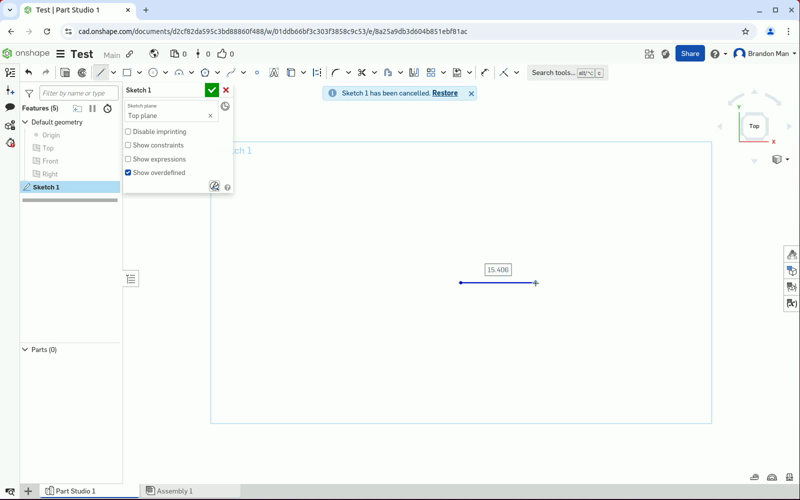
mouse_move(535, 170)
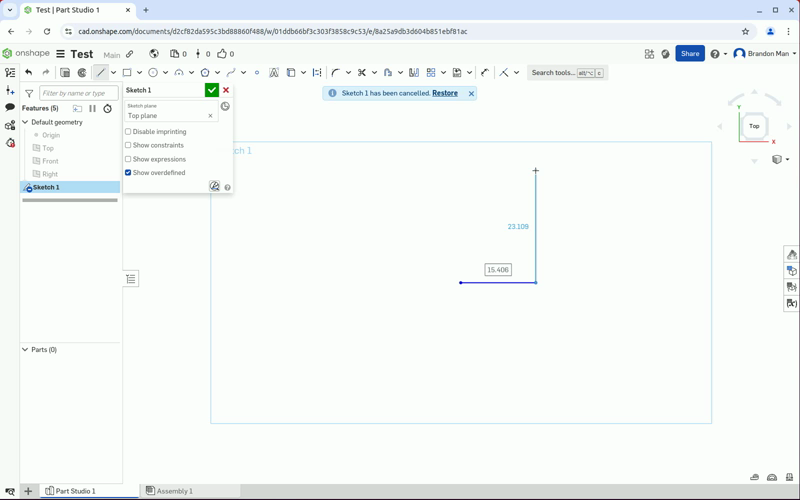
click(535, 170)
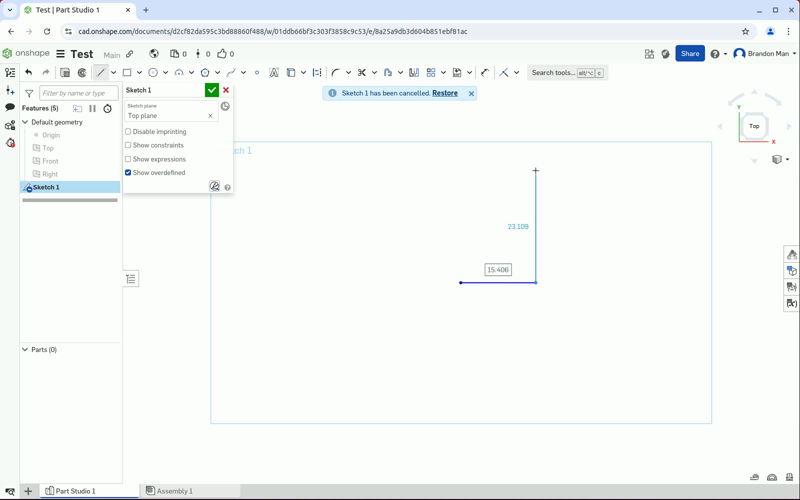
key_up(shift)
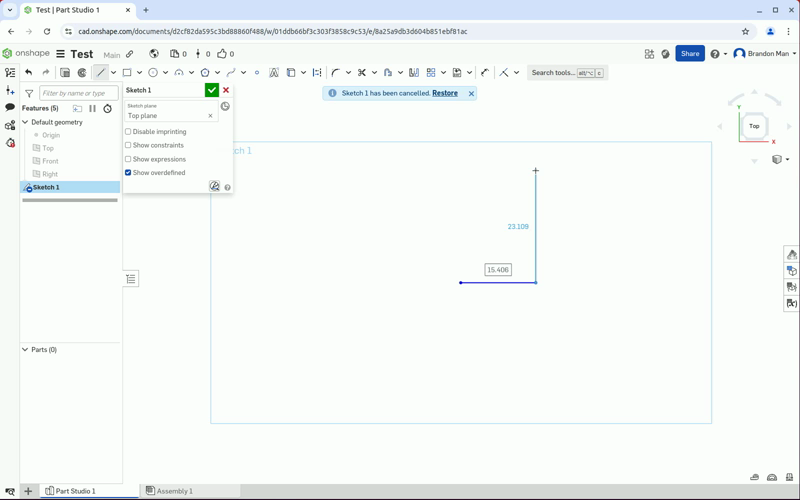
key_down(shift)
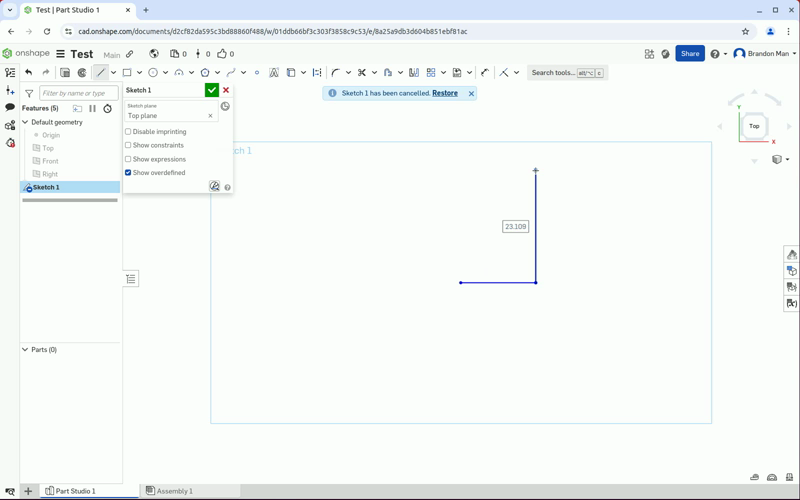
mouse_move(460, 170)
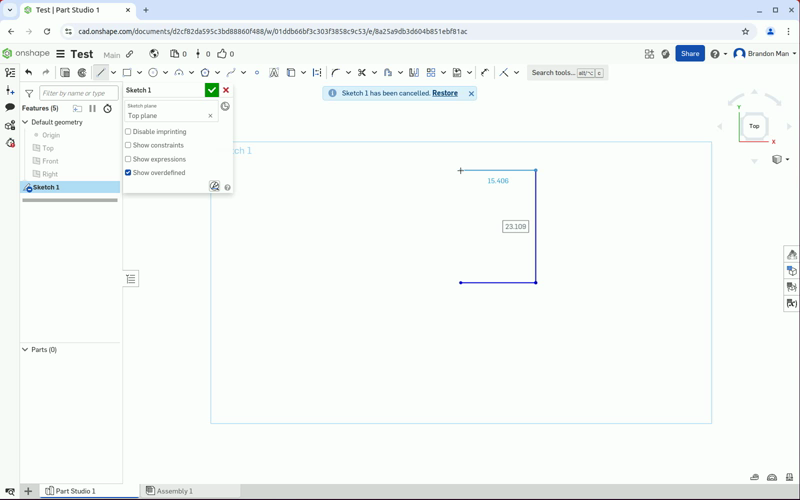
click(460, 170)
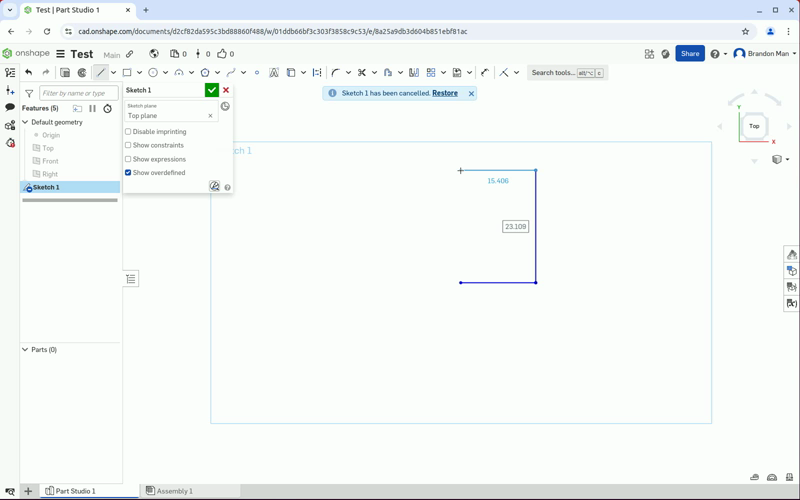
key_up(shift)
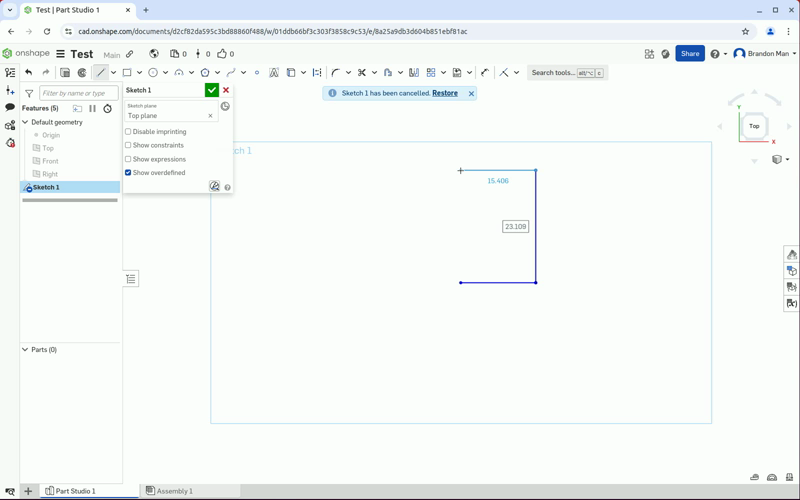
key_down(shift)
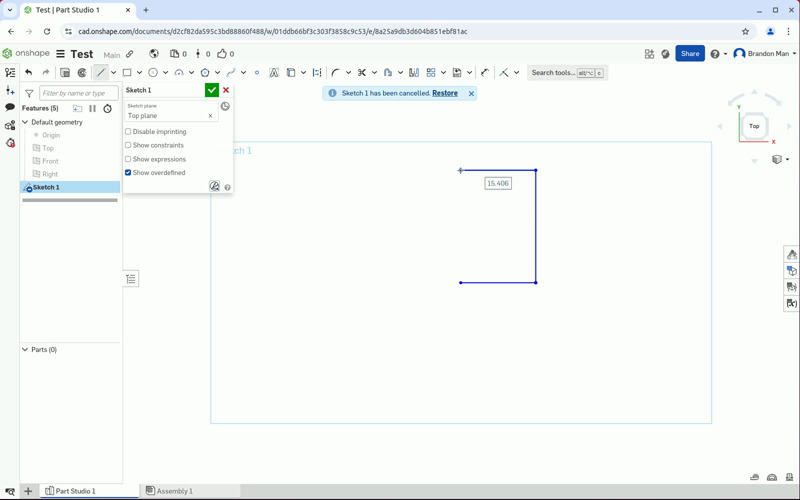
mouse_move(460, 282)
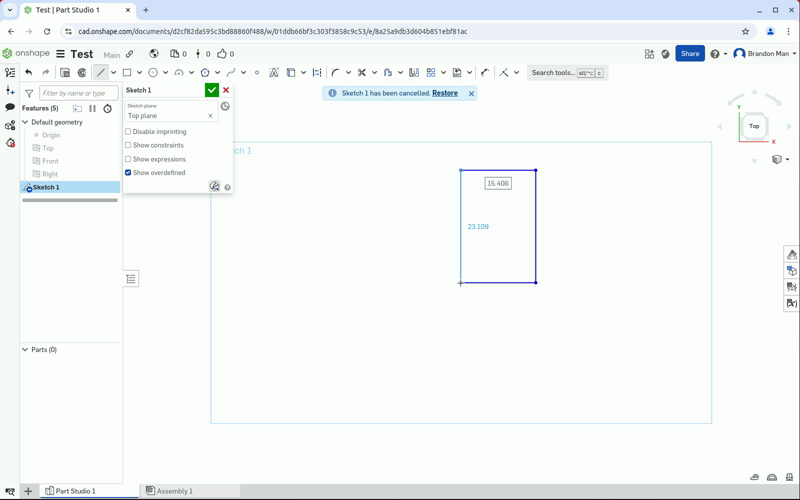
key_up(shift)
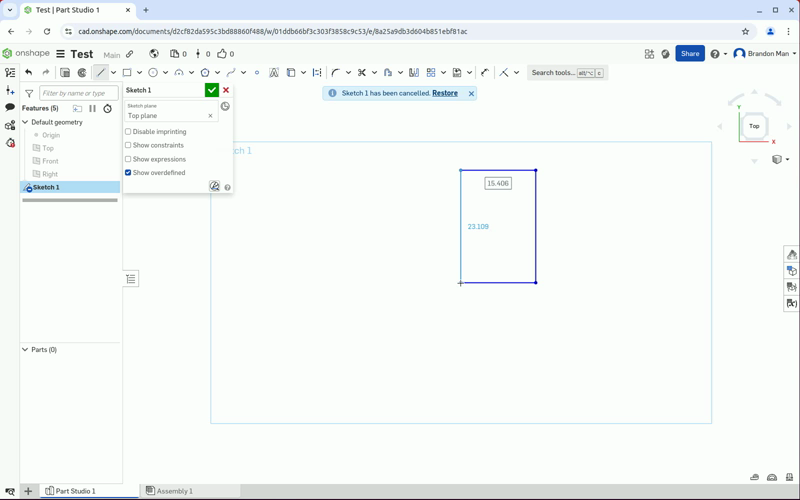
click(460, 282)
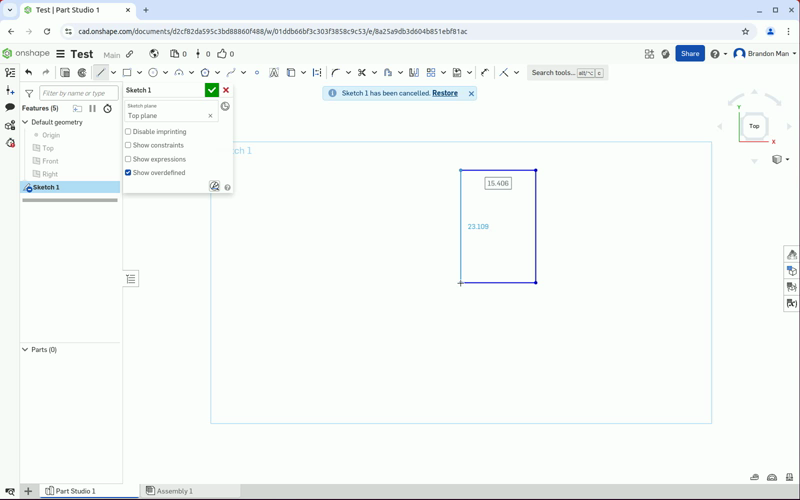
key(esc)
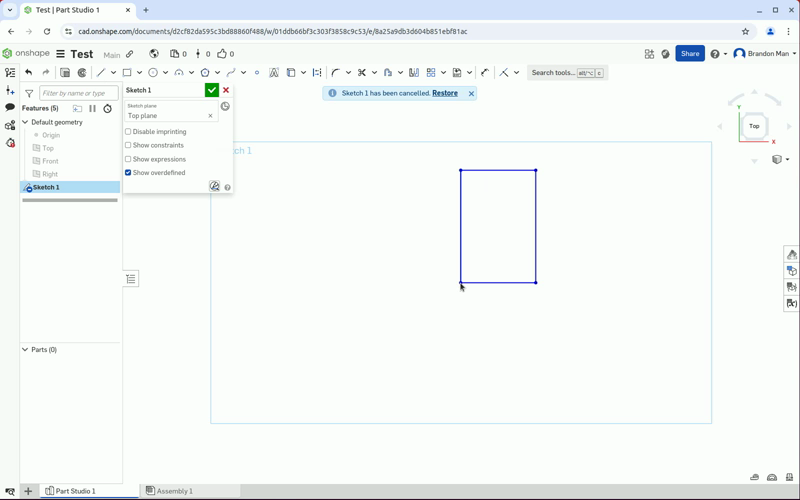
mouse_move(513, 219)
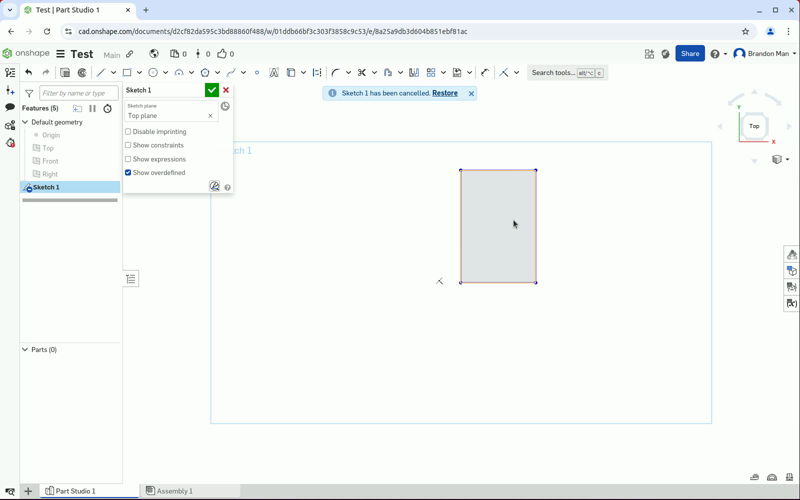
click(513, 219)
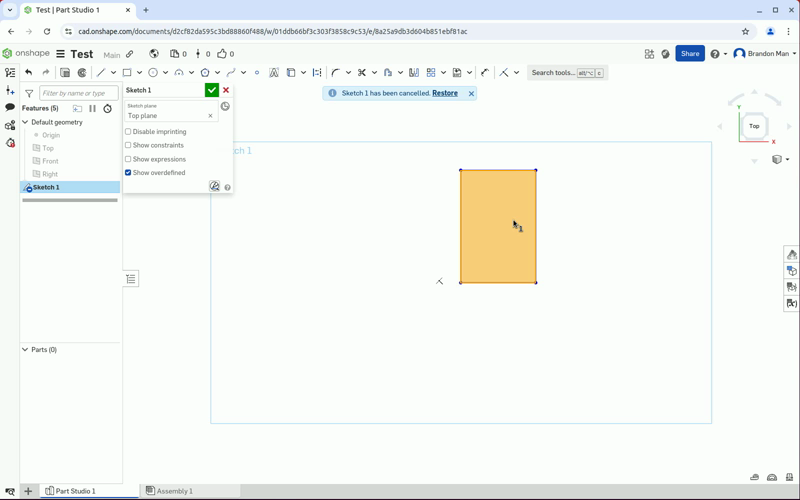
mouse_move(73, 352)
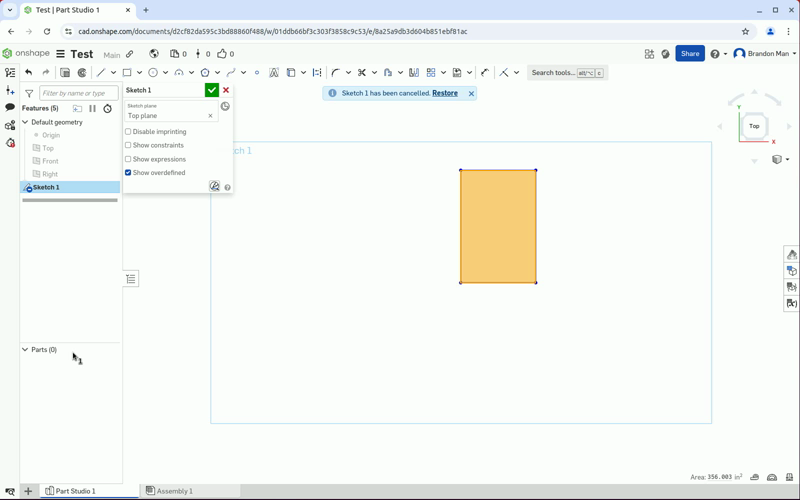
key(shift+y)
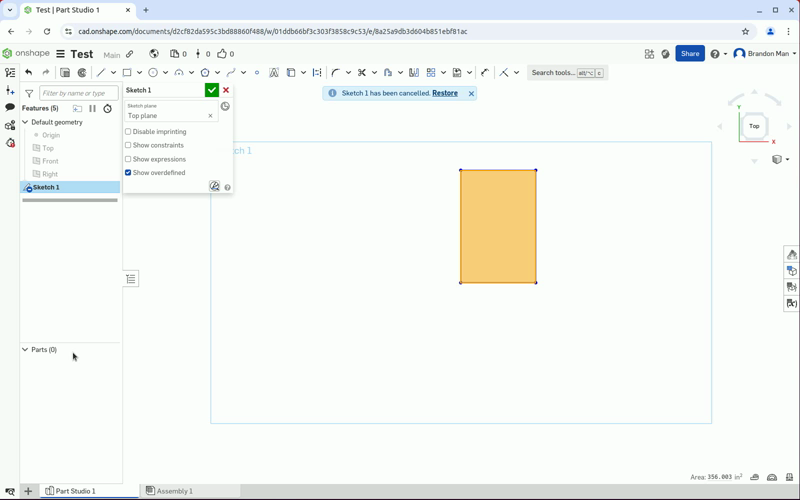
key(shift+e)
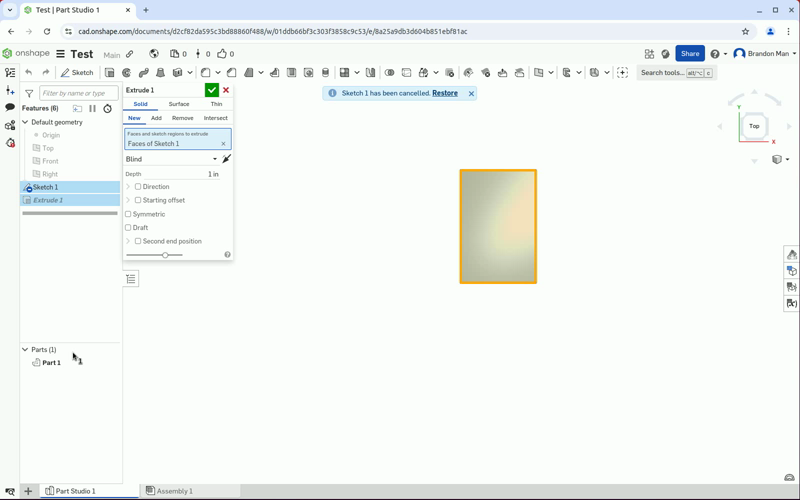
mouse_move(143, 106)
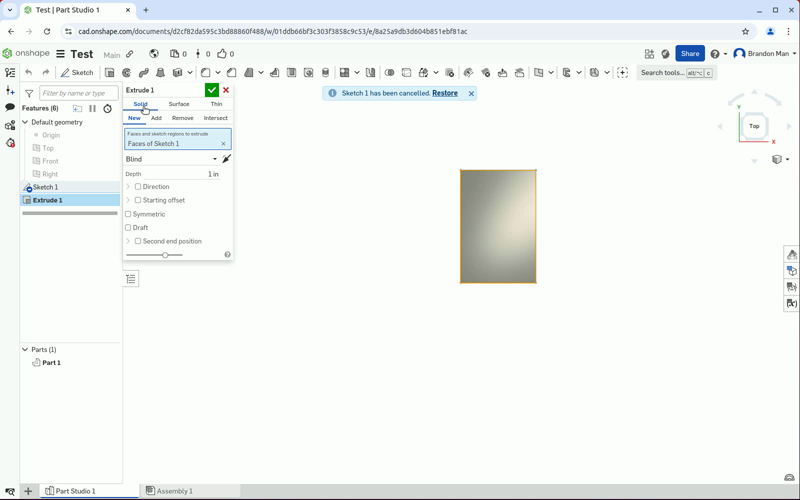
click(143, 106)
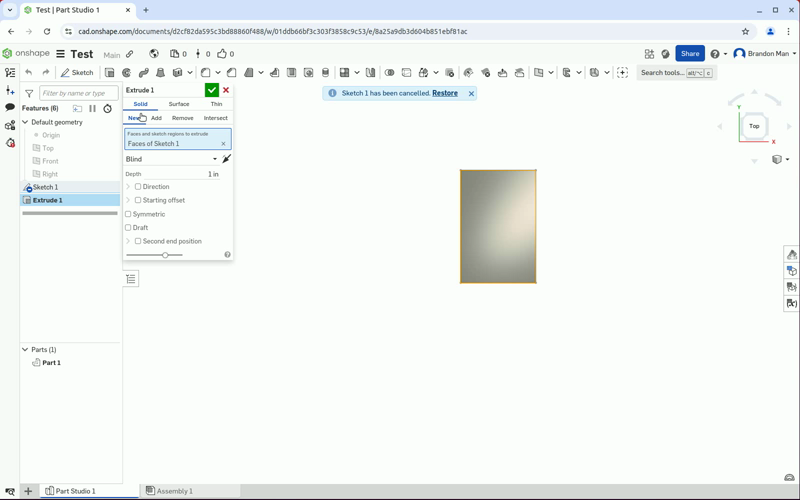
mouse_move(137, 120)
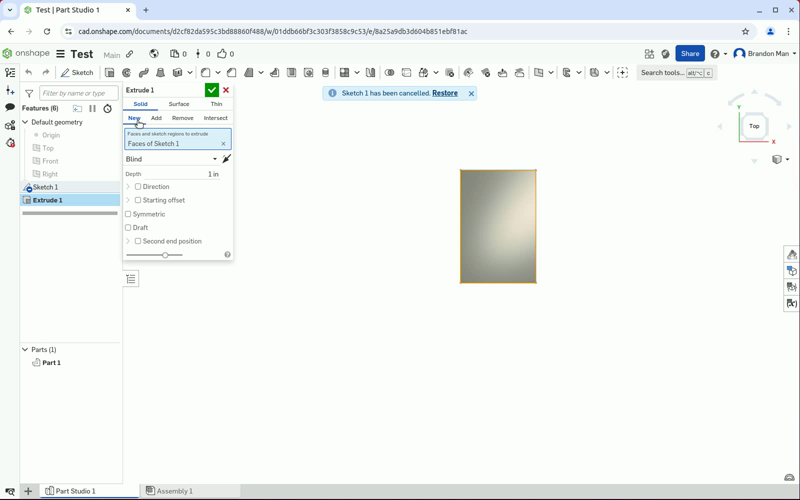
click(137, 120)
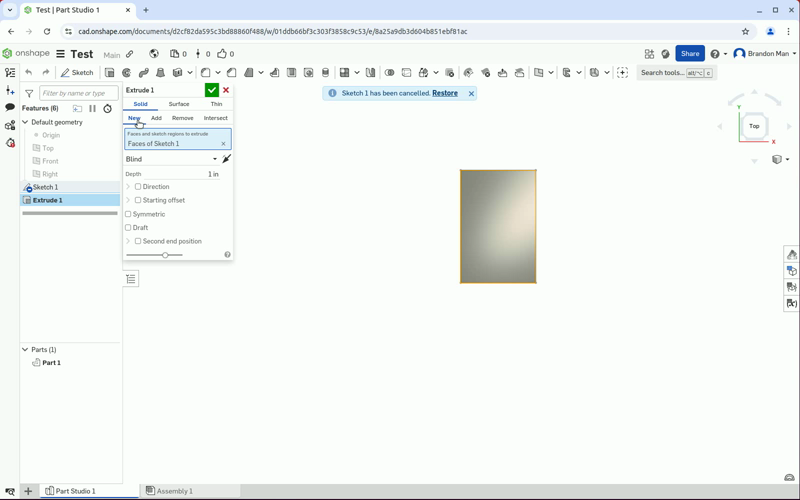
key(tab, 4)
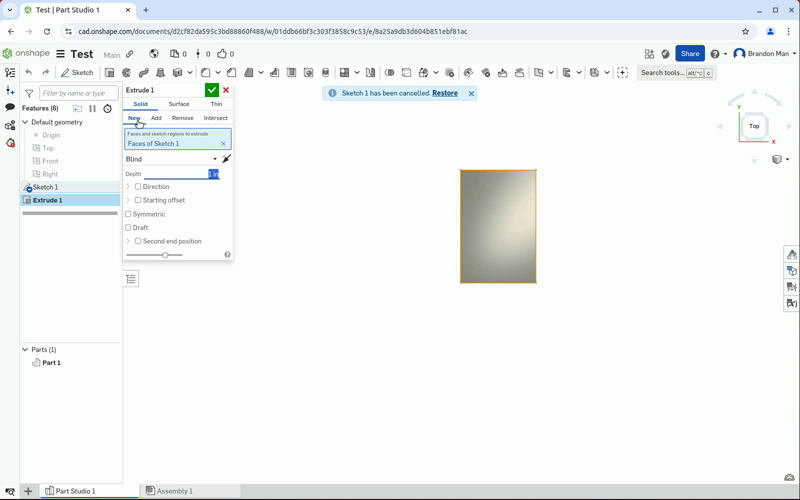
text(9.147)
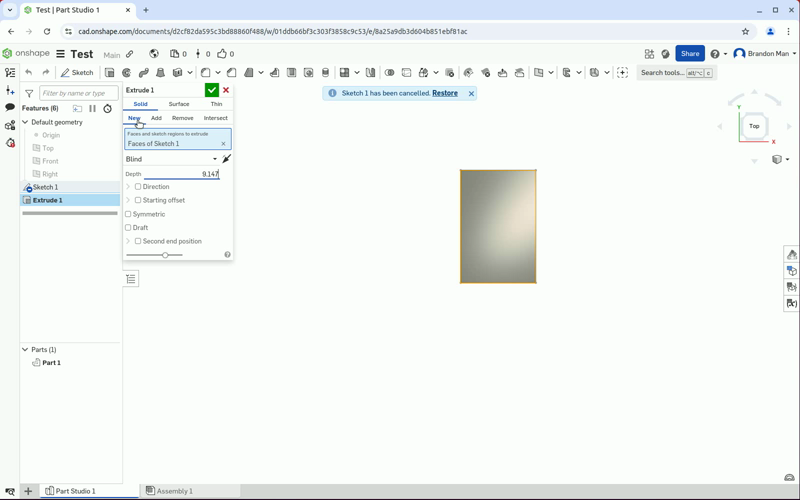
key(enter)
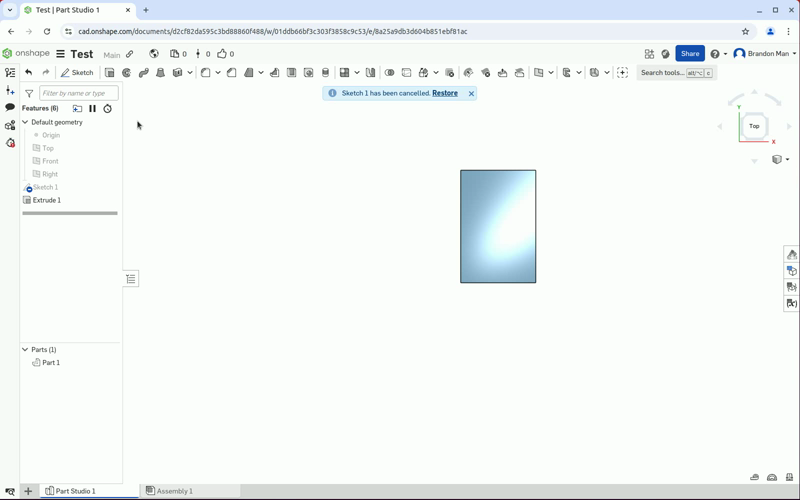
key(shift+h)
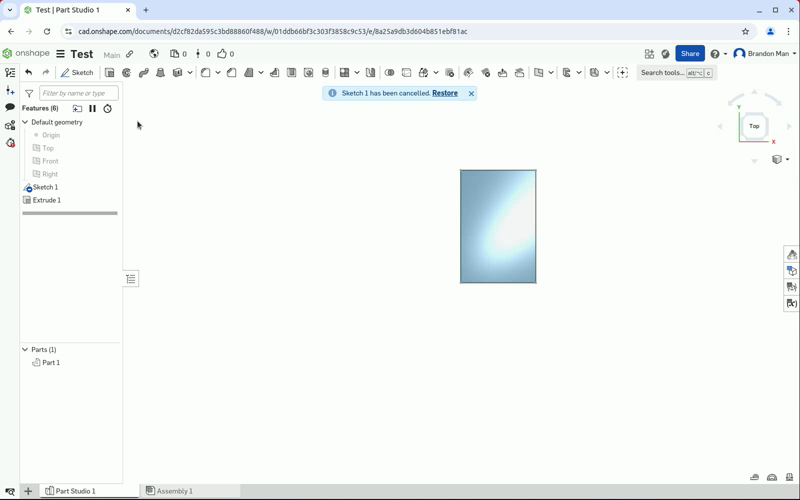
key(shift+h)
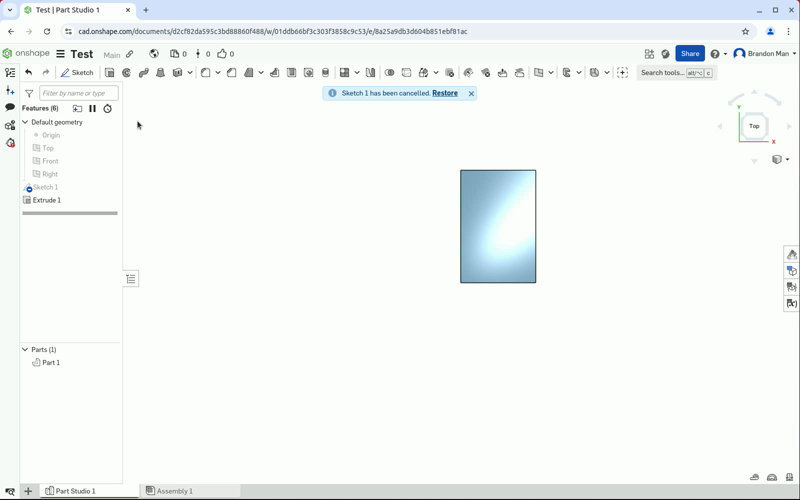
mouse_move(73, 189)
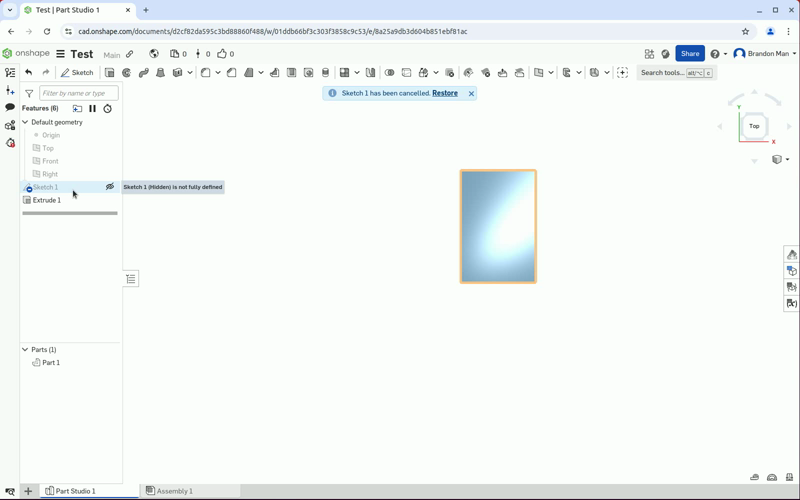
click(73, 189)
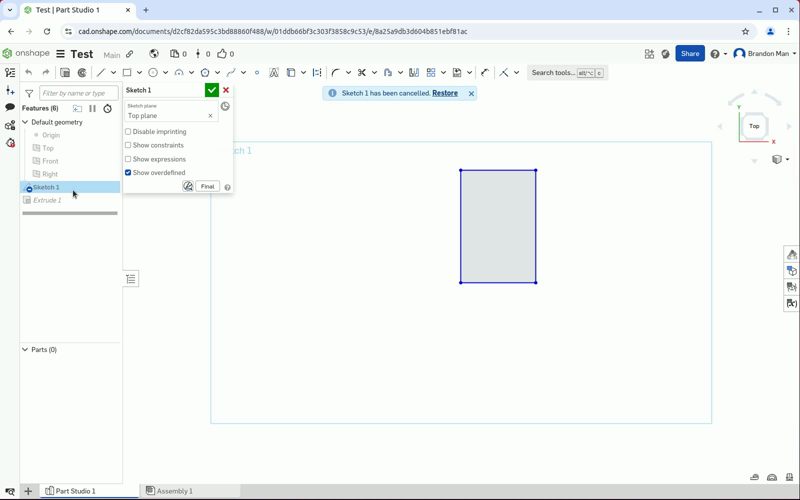
mouse_move(229, 92)
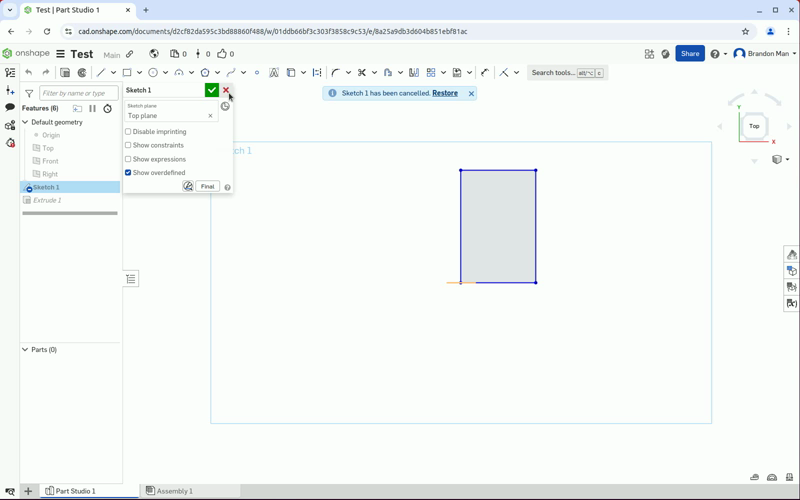
click(229, 92)
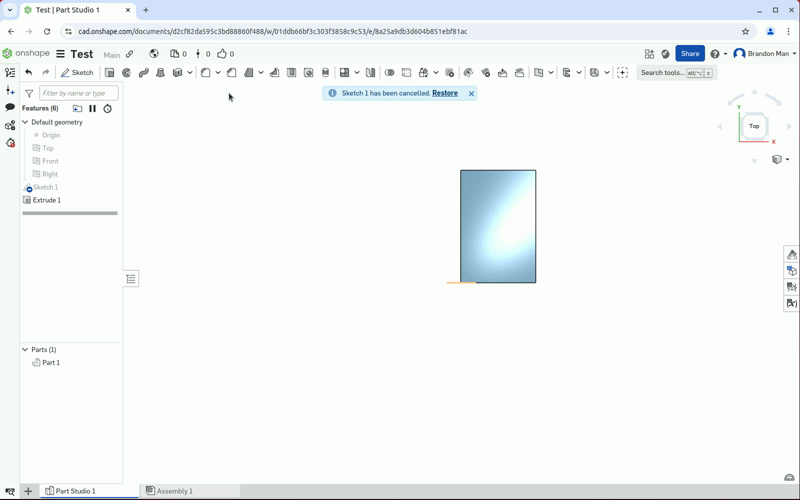
mouse_move(541, 75)
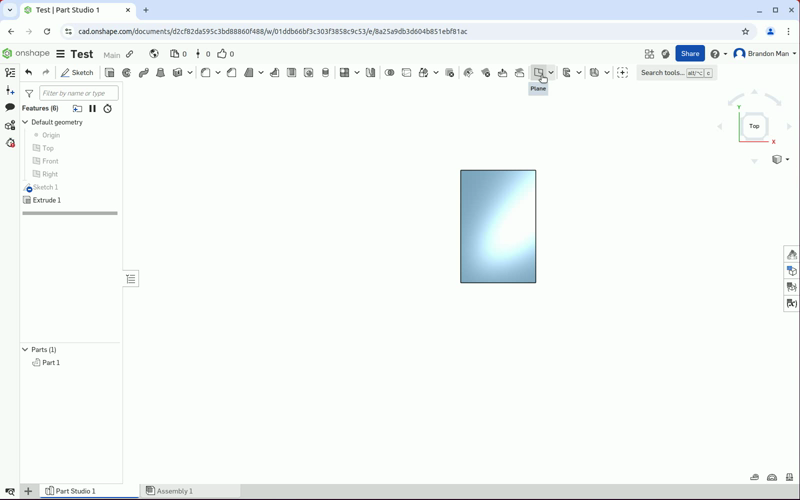
click(541, 75)
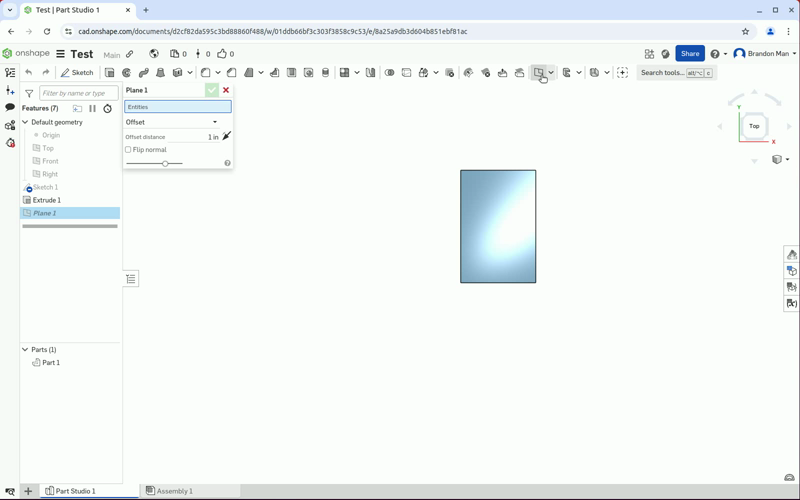
mouse_move(73, 150)
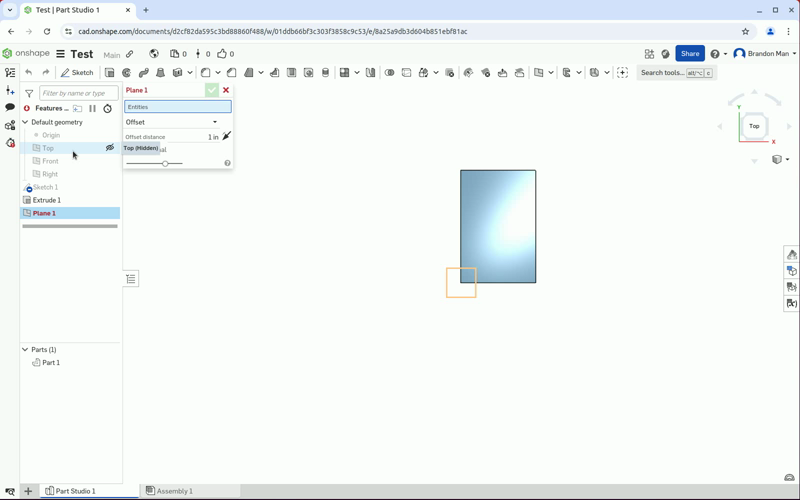
click(73, 150)
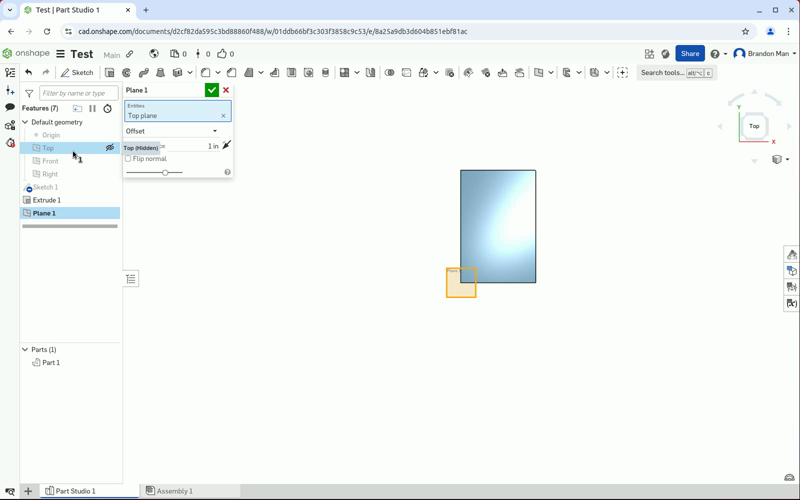
key(tab, 2)
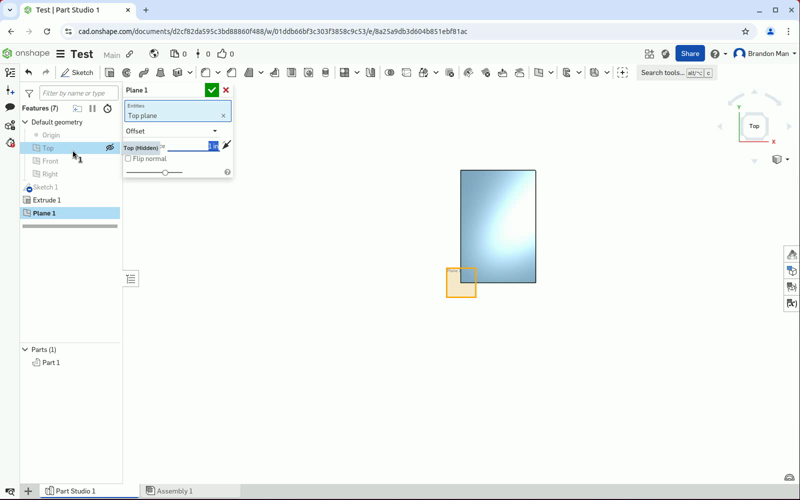
text(9.151)
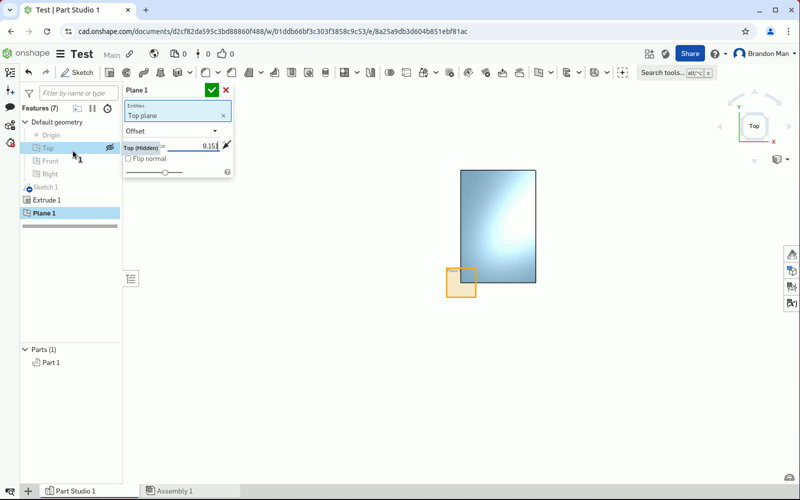
key(enter, 2)
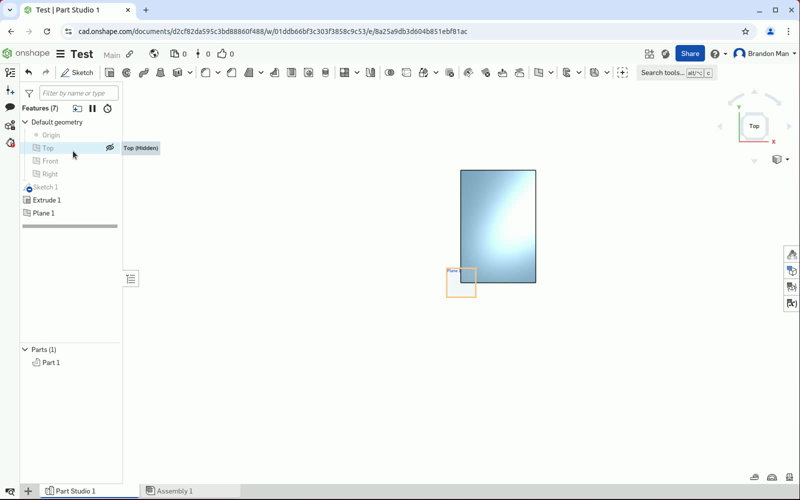
key(shift+s)
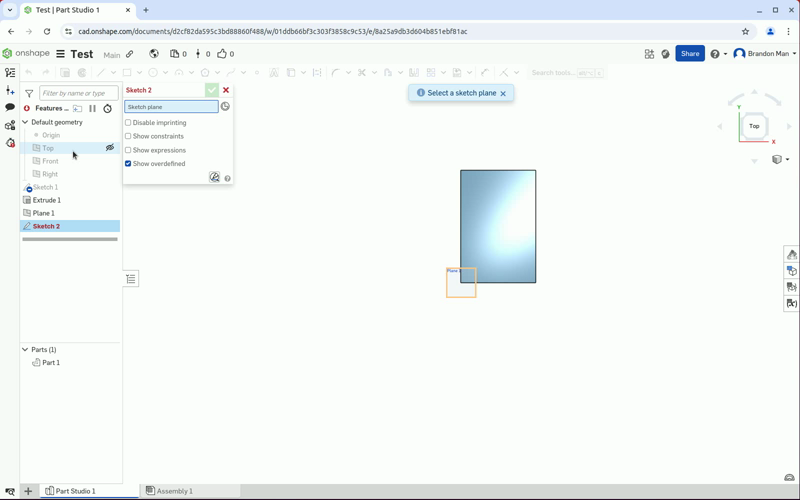
mouse_move(73, 215)
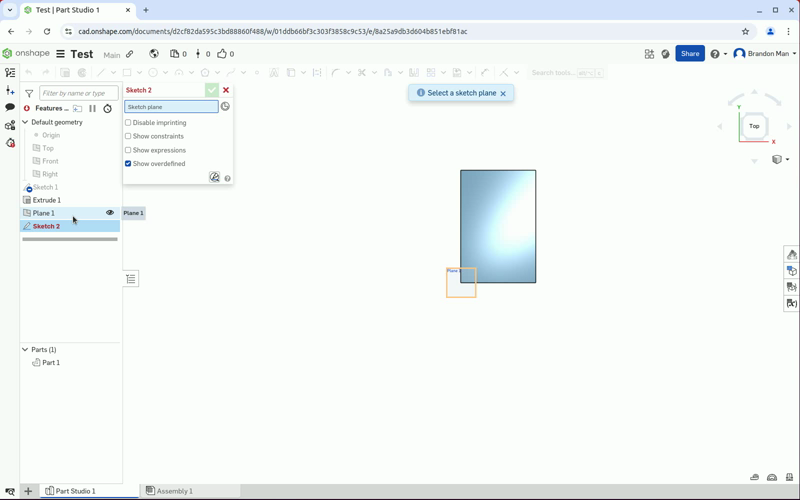
click(73, 215)
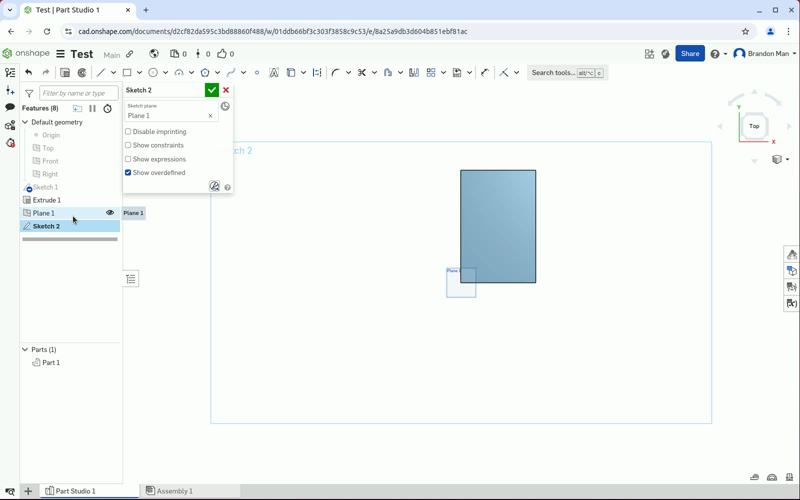
mouse_move(73, 352)
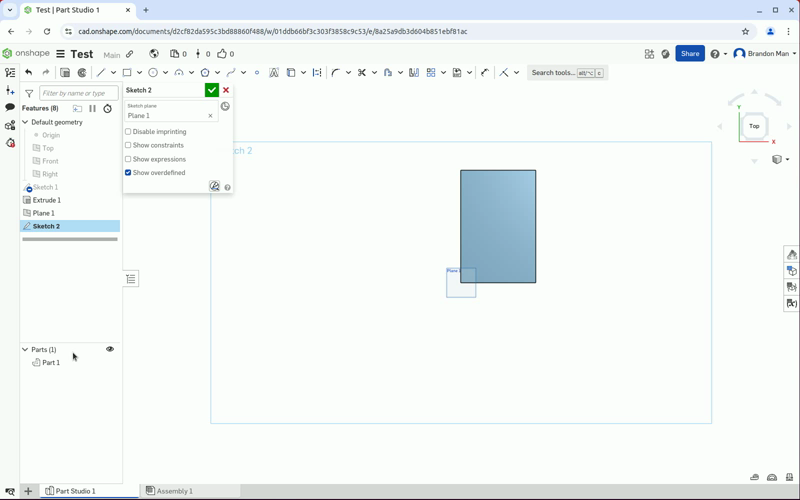
key(y)
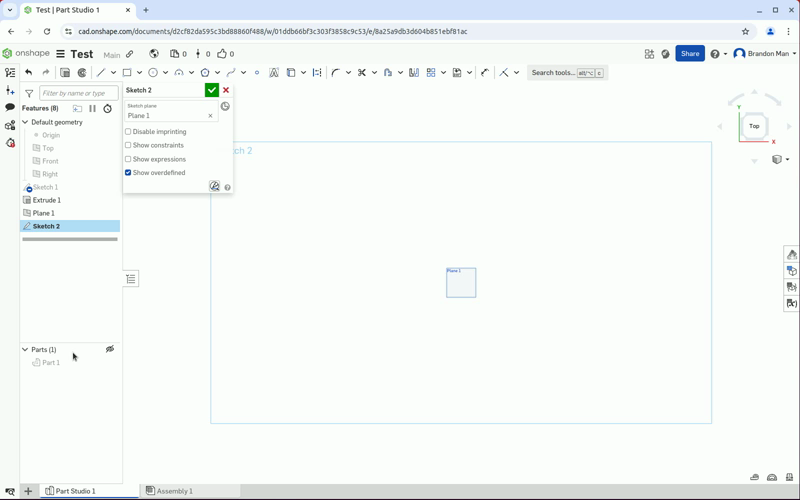
key(l)
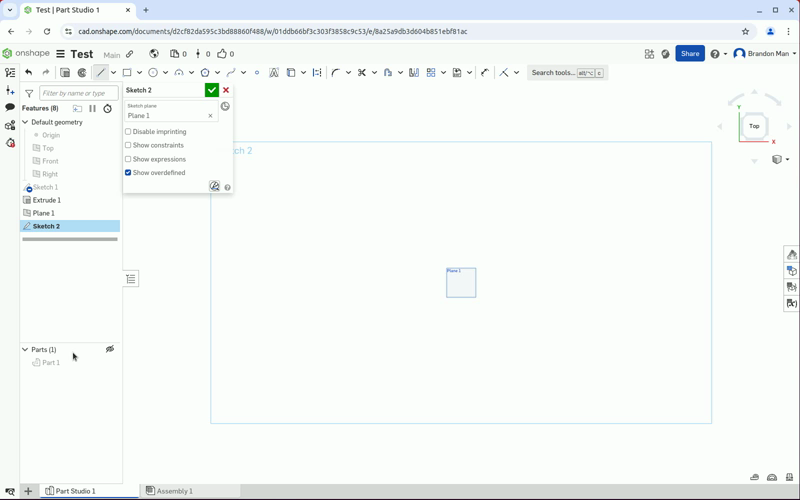
key_down(shift)
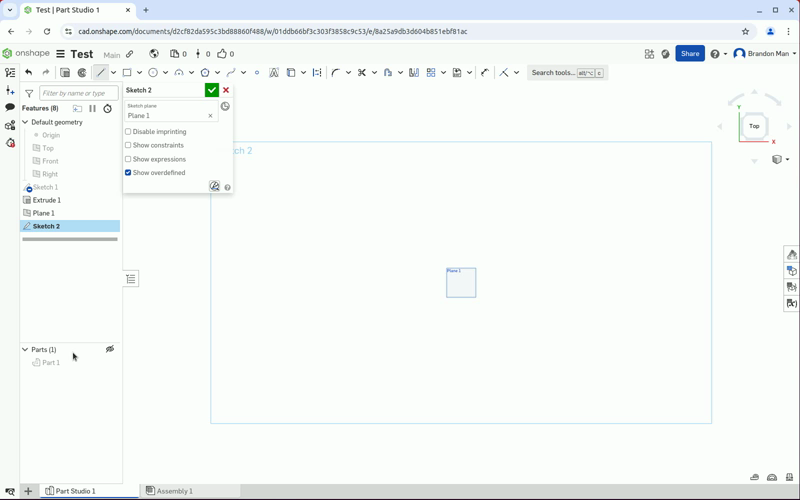
mouse_move(460, 282)
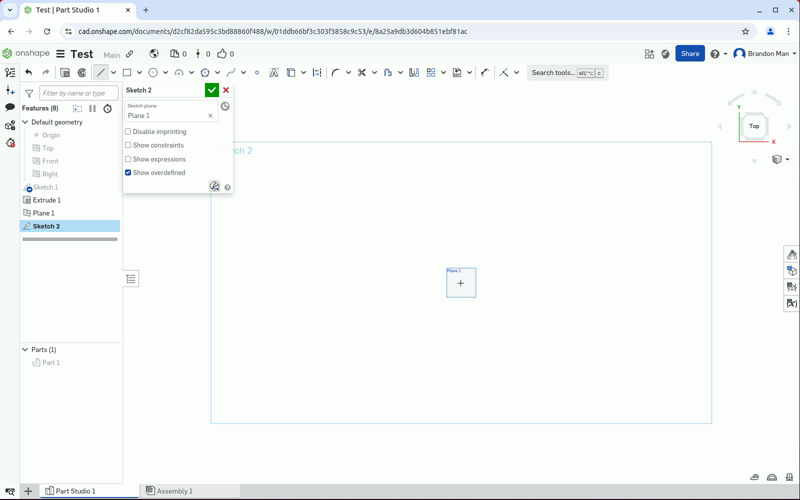
click(460, 282)
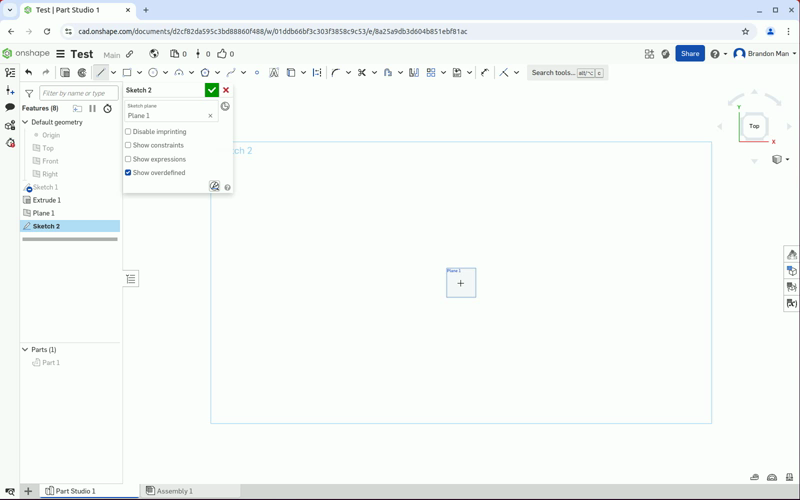
key_up(shift)
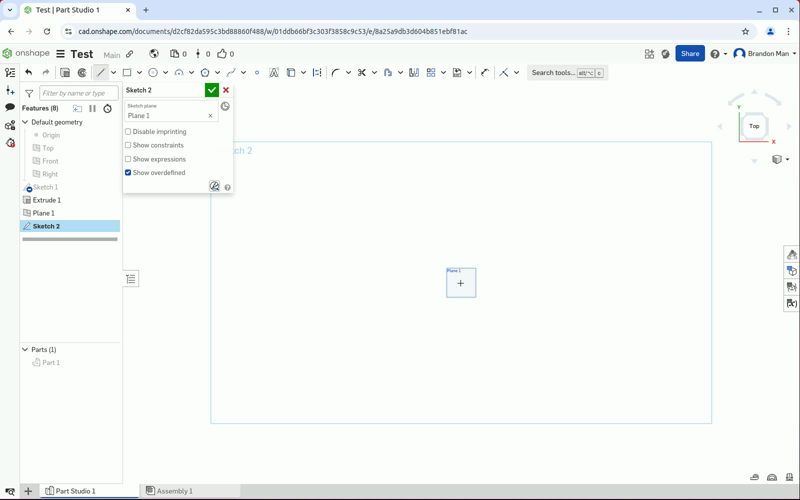
key_down(shift)
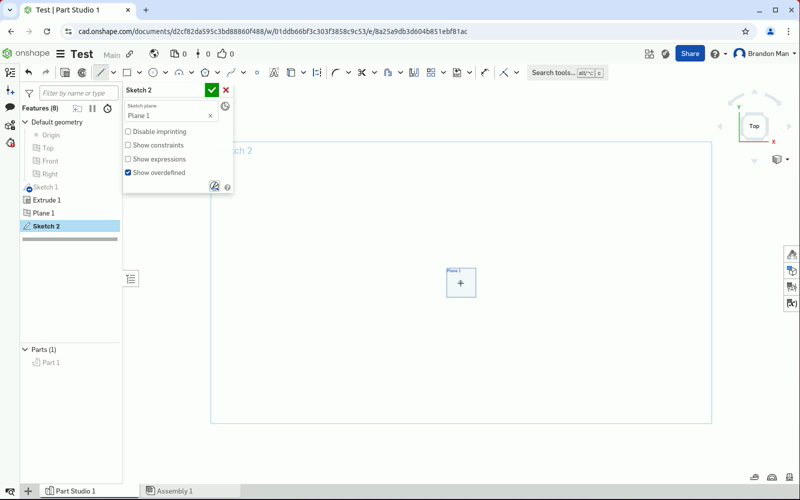
mouse_move(490, 282)
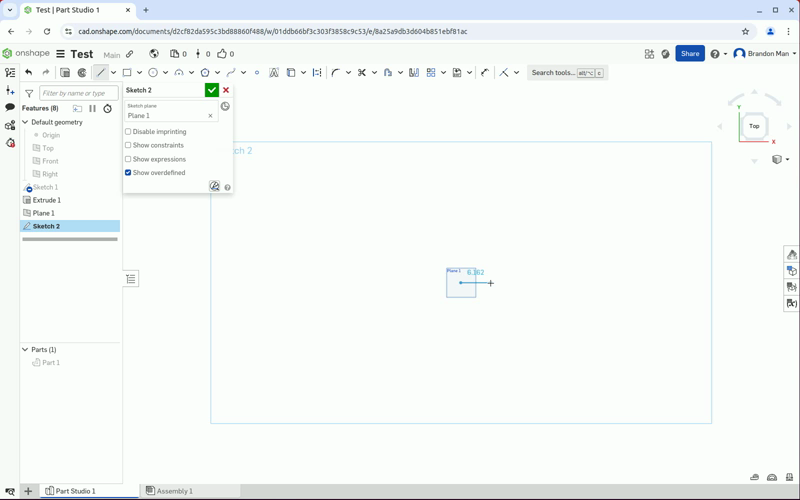
mouse_move(483, 282)
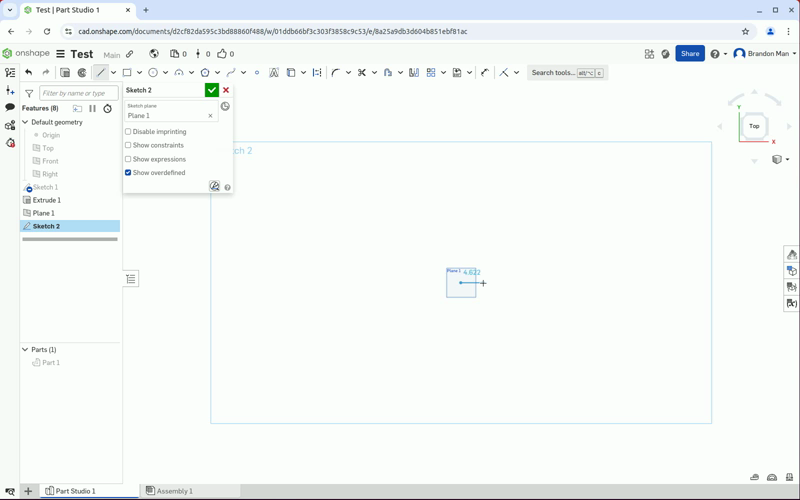
click(483, 282)
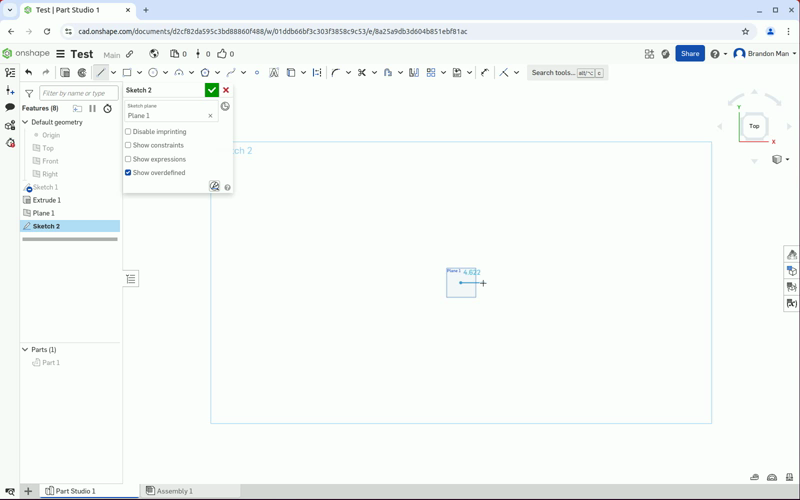
key_up(shift)
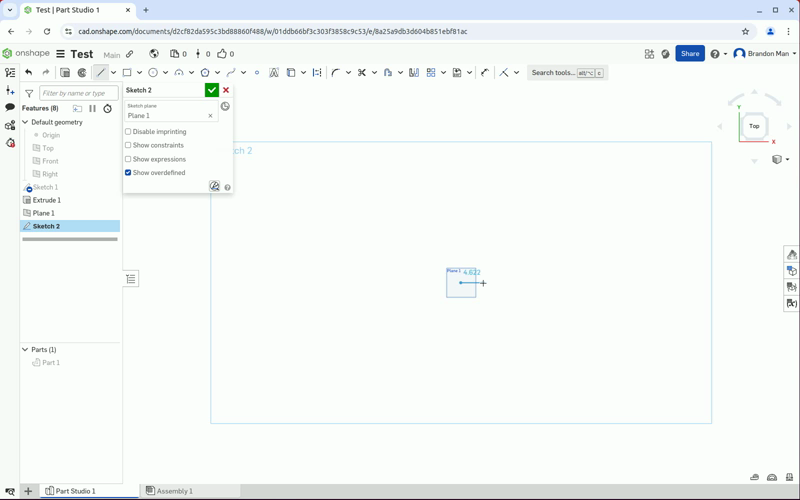
key_down(shift)
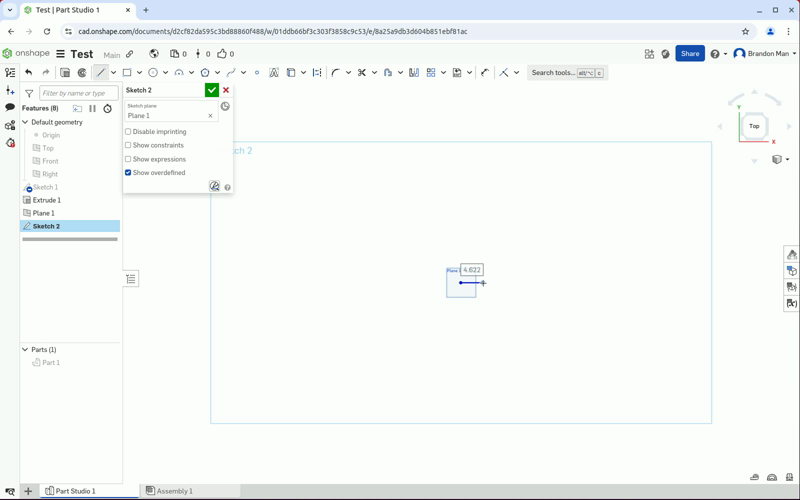
mouse_move(483, 170)
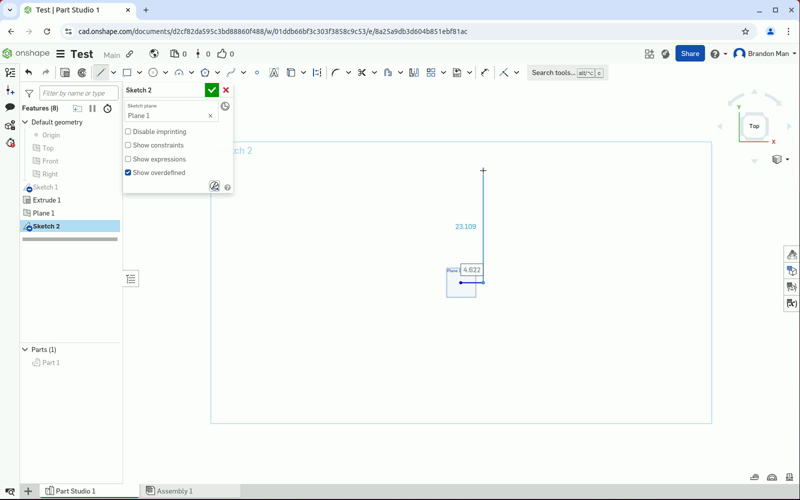
click(483, 170)
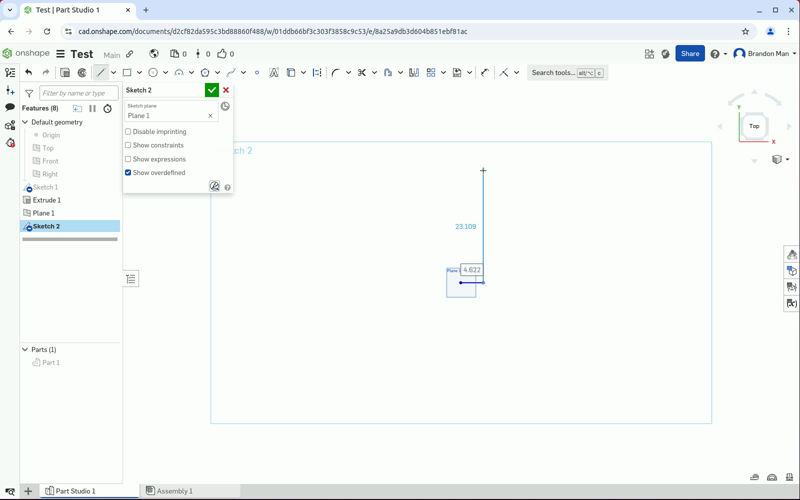
key_up(shift)
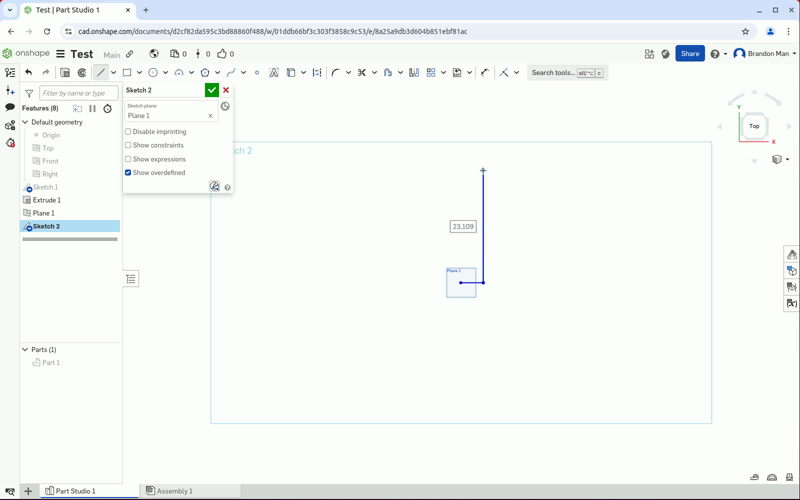
key_down(shift)
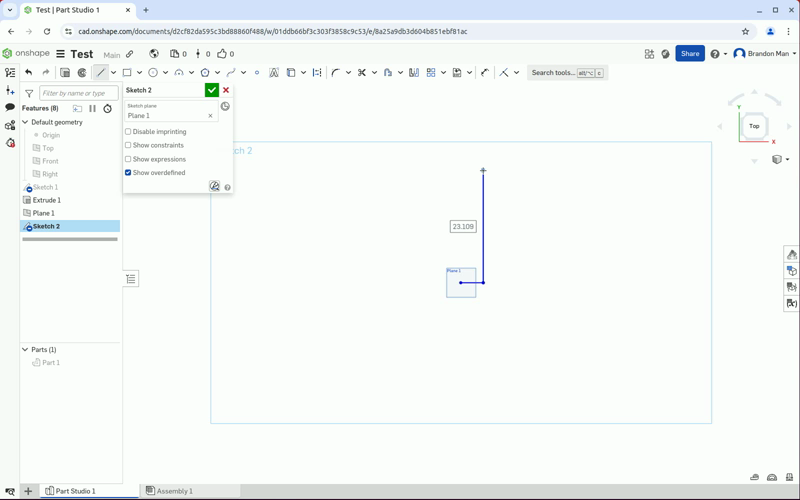
mouse_move(513, 170)
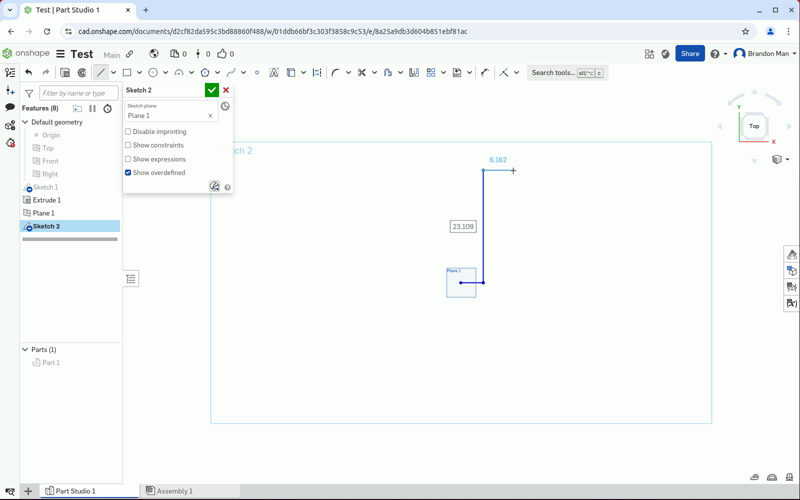
mouse_move(460, 170)
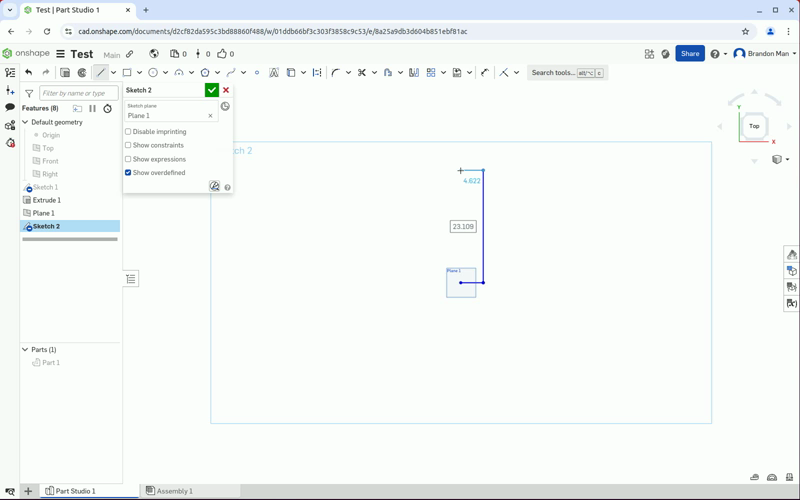
click(460, 170)
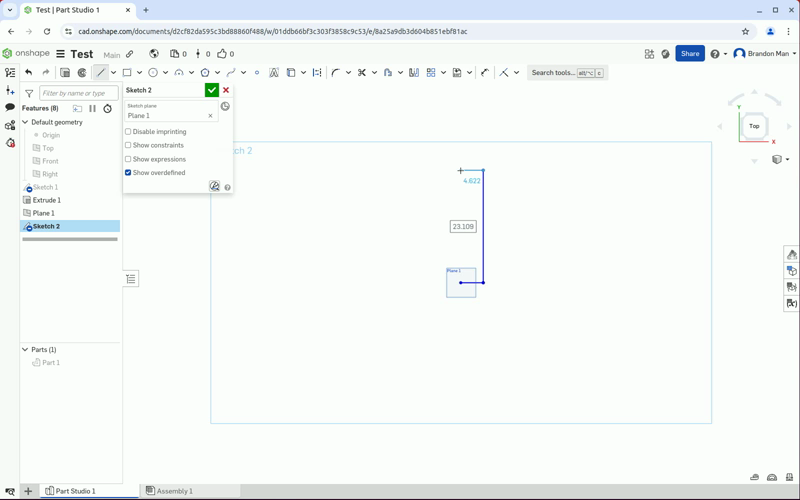
key_up(shift)
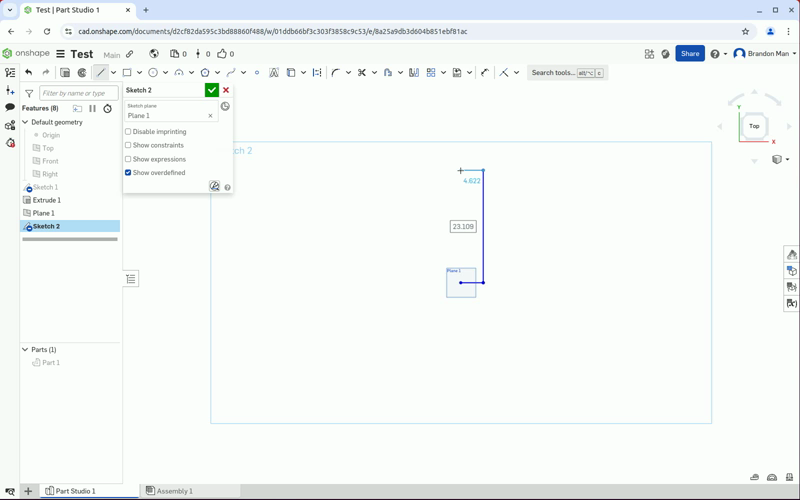
key_down(shift)
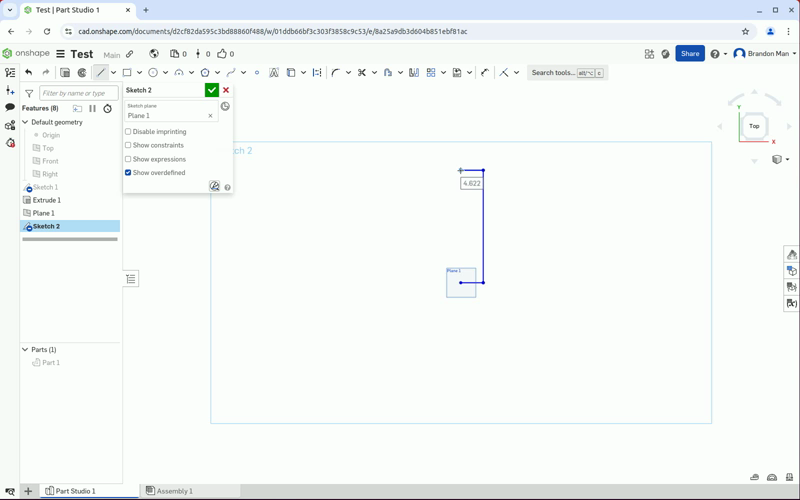
mouse_move(460, 282)
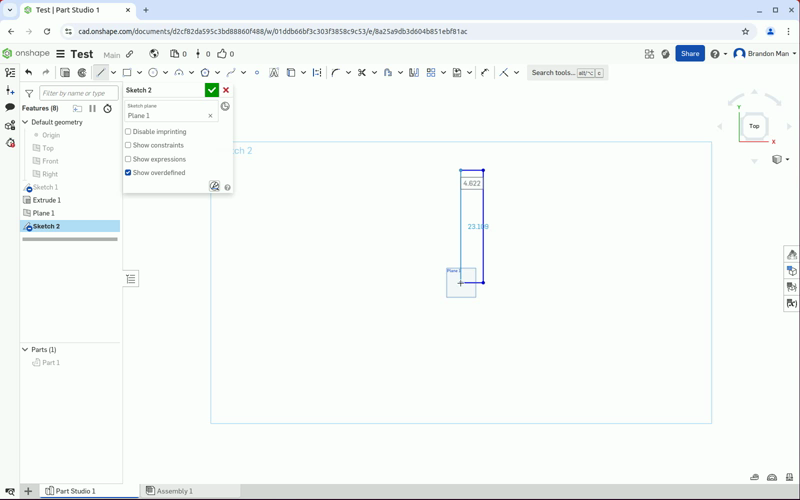
key_up(shift)
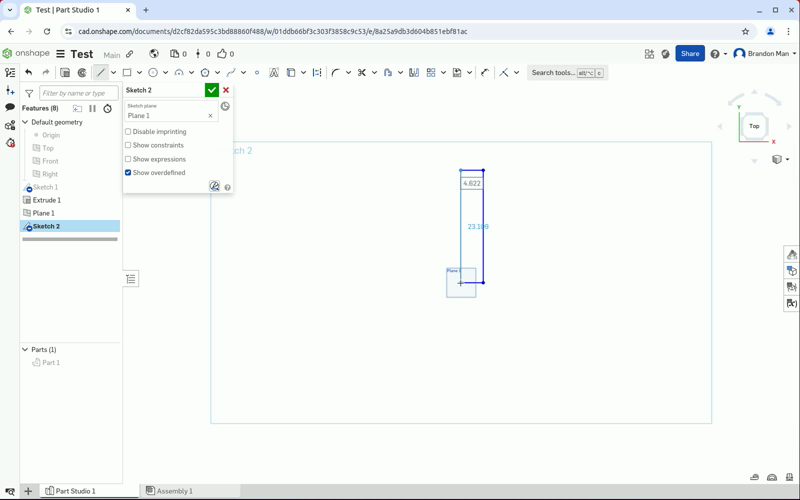
click(460, 282)
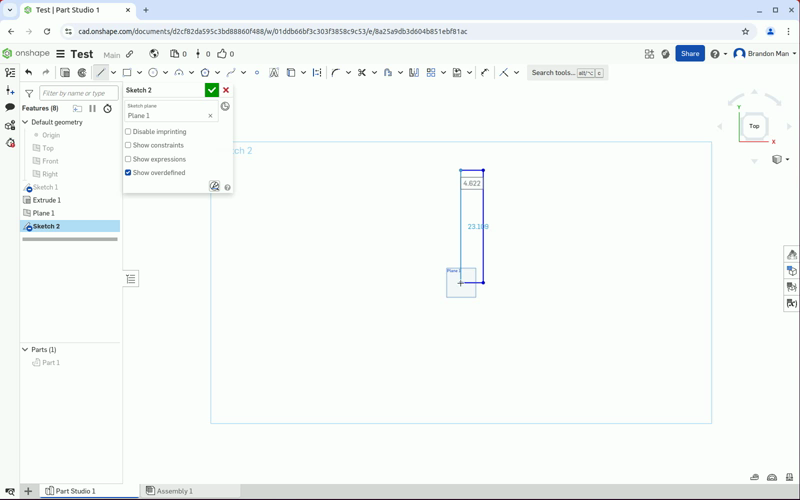
key(esc)
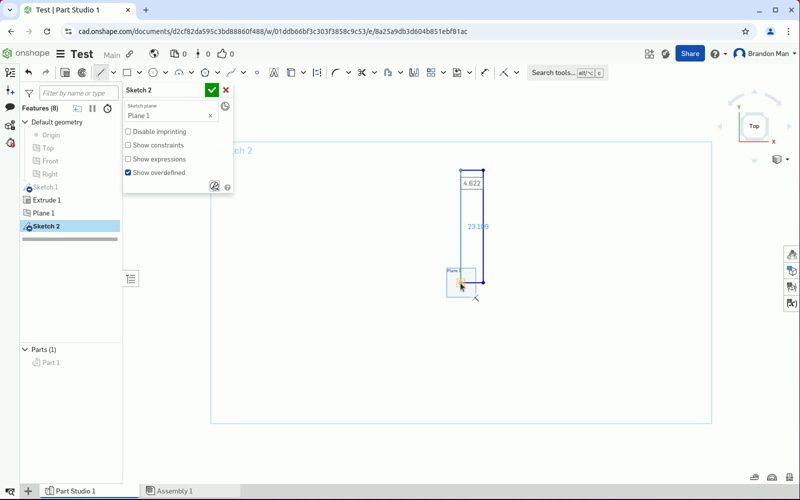
mouse_move(466, 231)
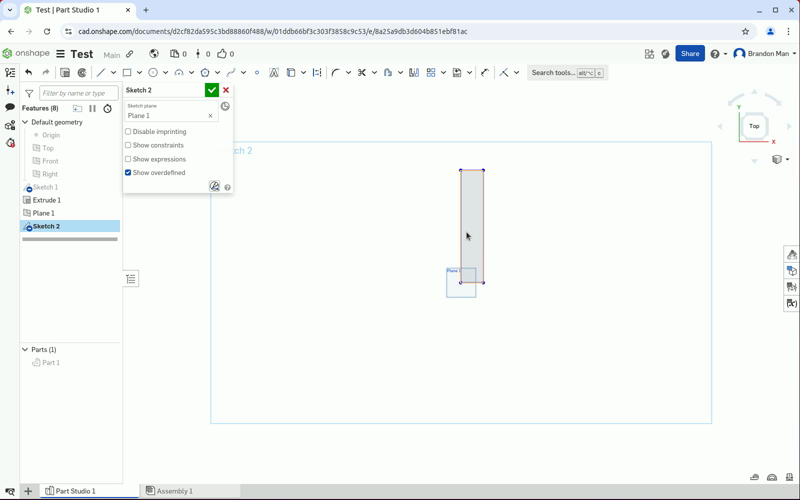
click(466, 231)
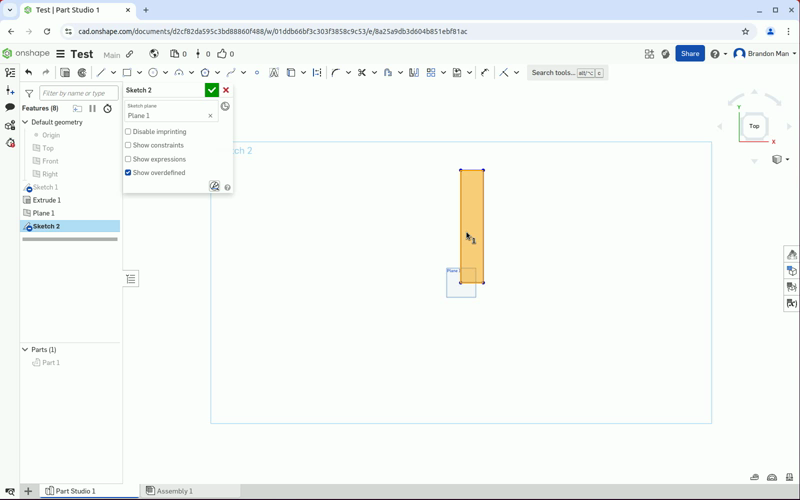
mouse_move(73, 352)
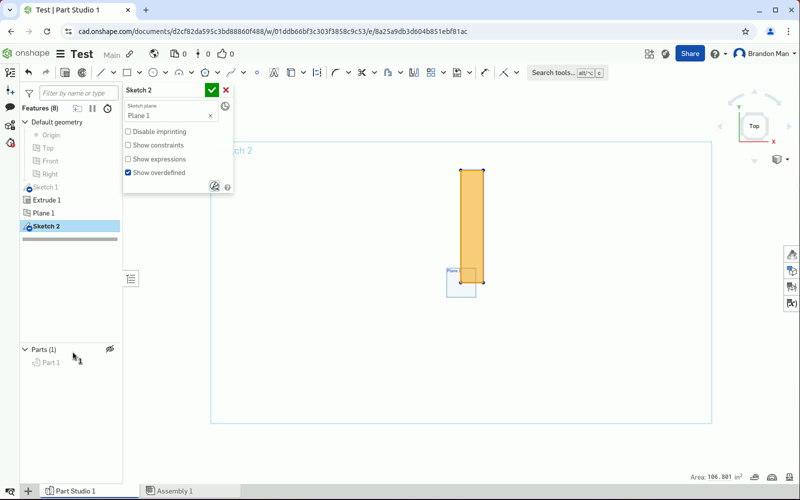
key(shift+y)
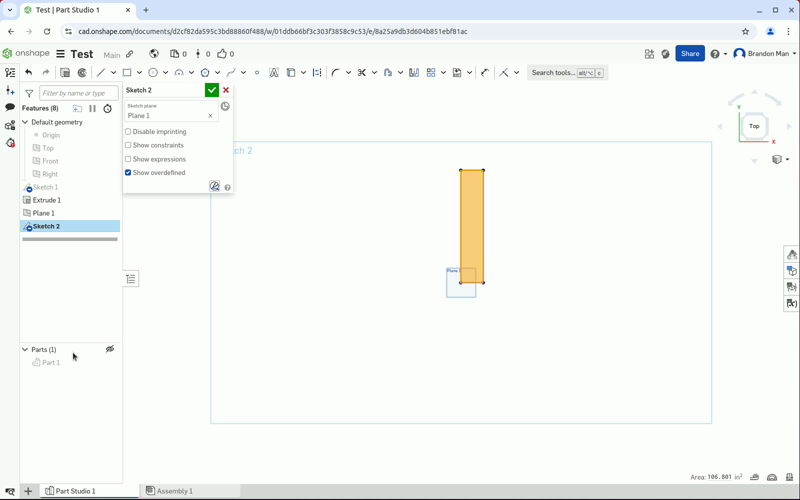
key(shift+e)
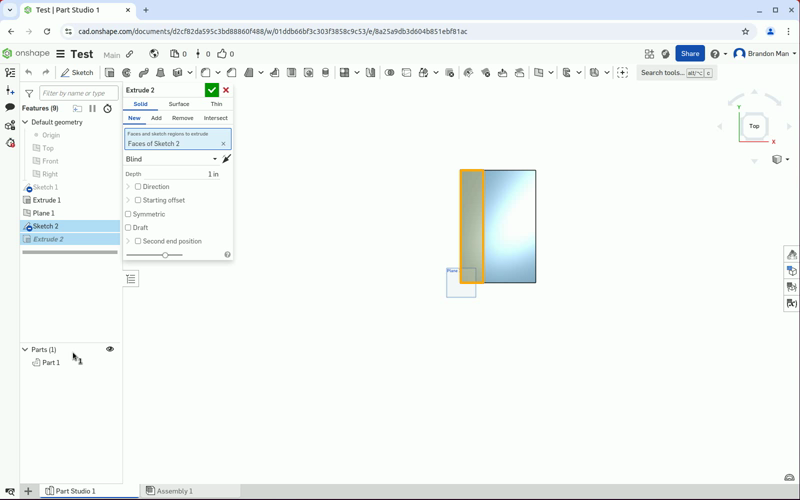
mouse_move(143, 106)
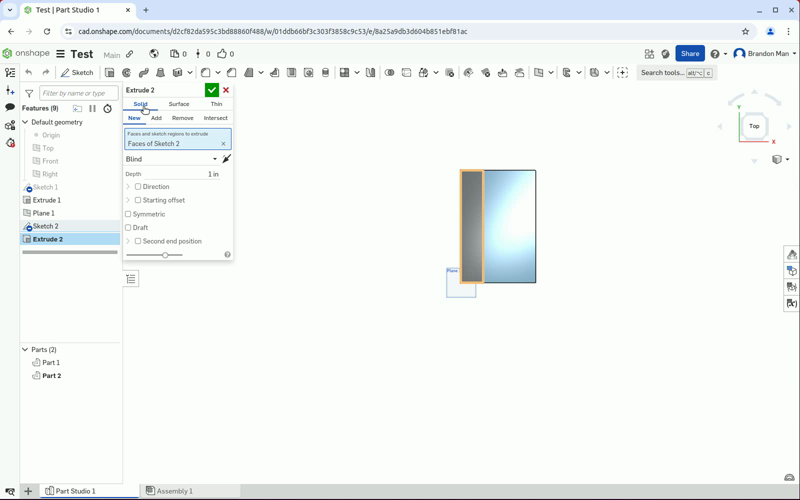
click(143, 106)
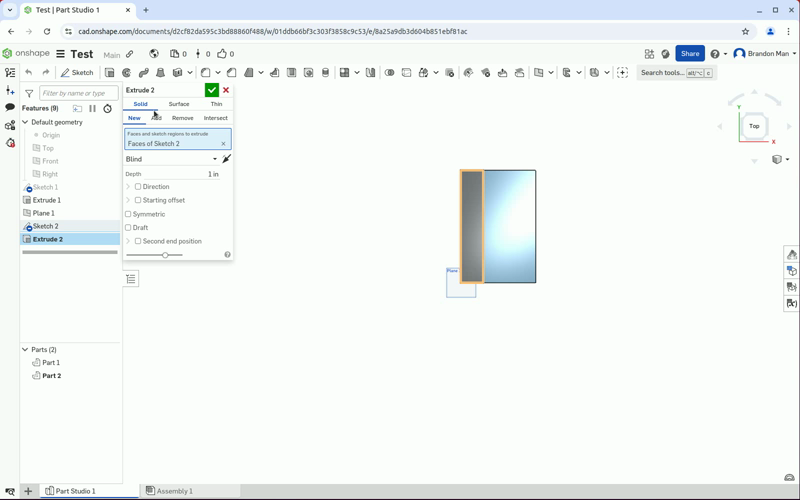
mouse_move(186, 120)
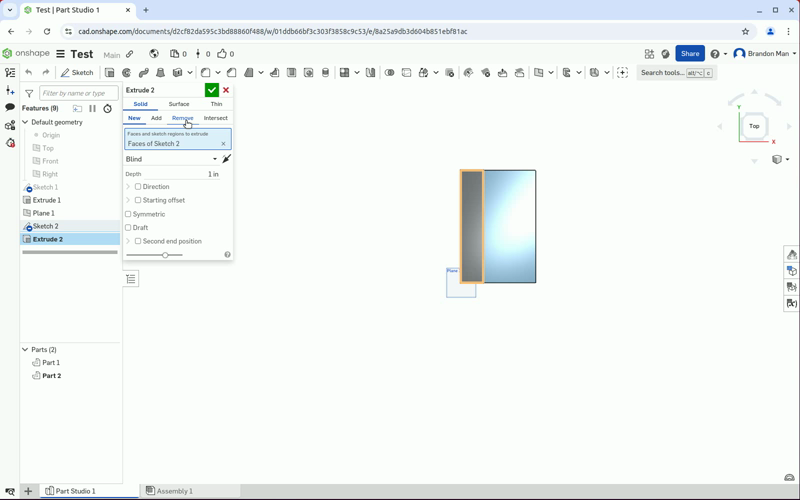
click(186, 120)
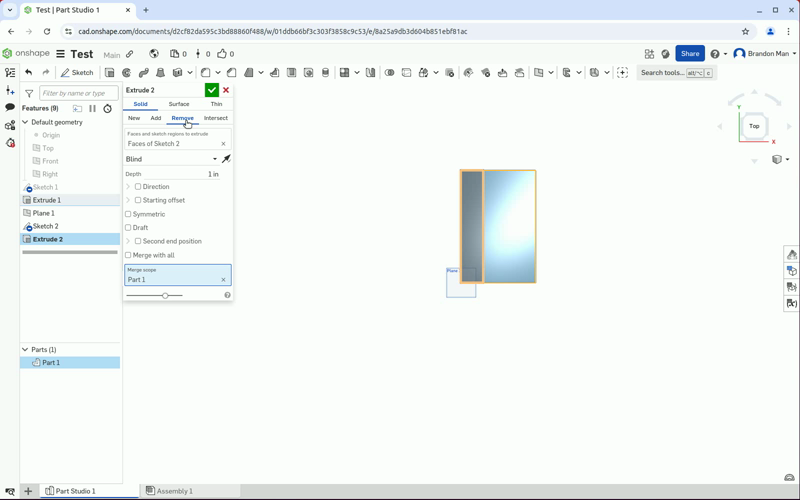
key(tab, 4)
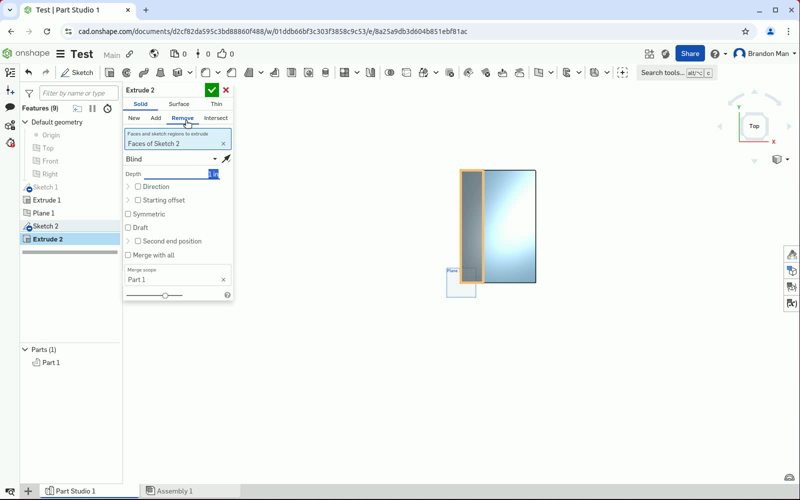
text(4.574)
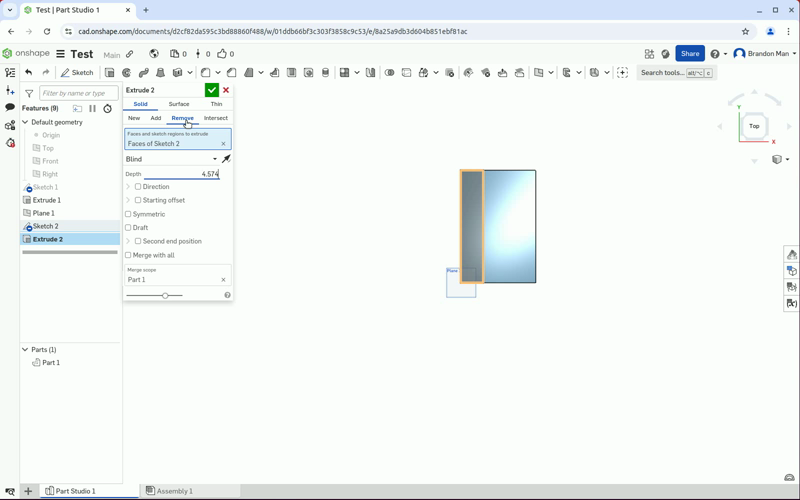
key(tab, 6)
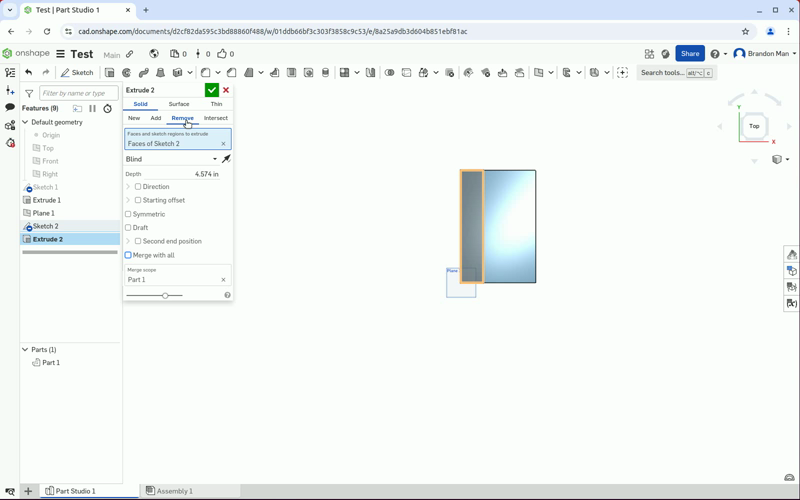
key(space)
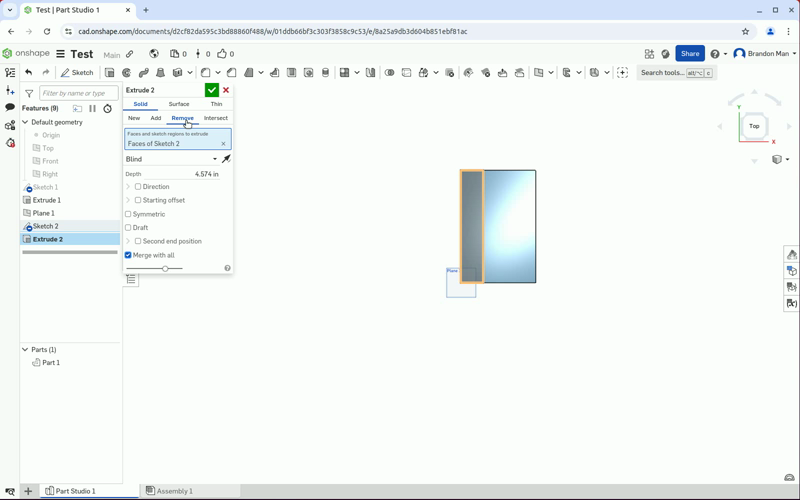
key(enter)
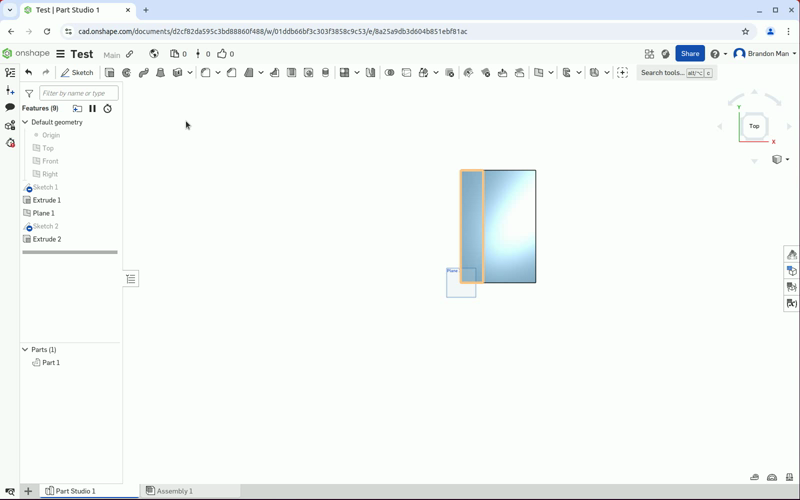
key(shift+h)
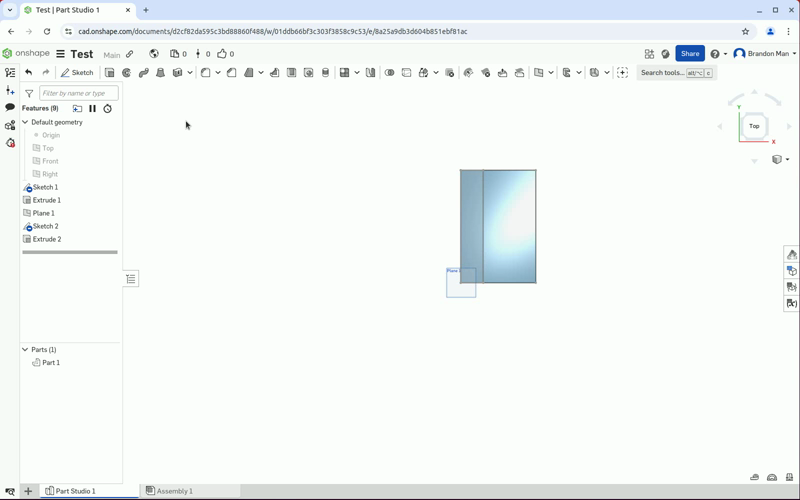
key(shift+h)
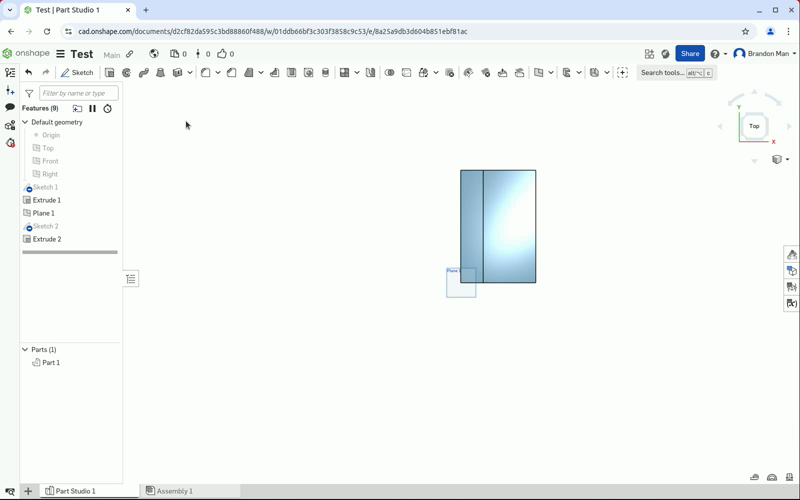
mouse_move(73, 189)
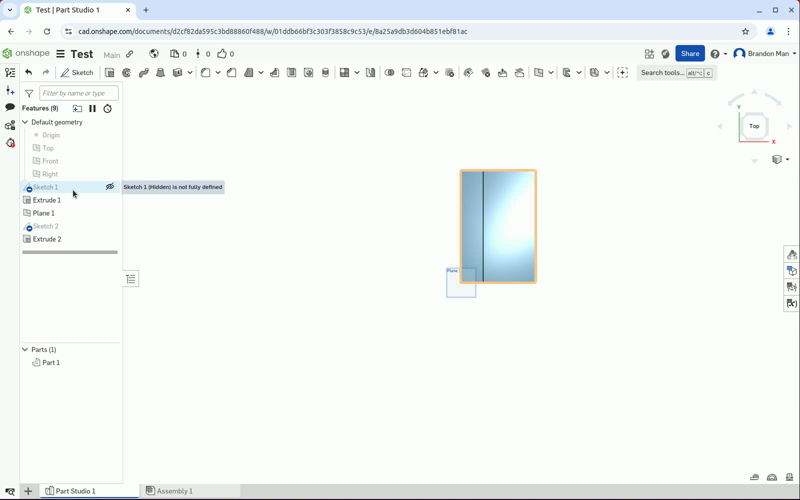
click(73, 189)
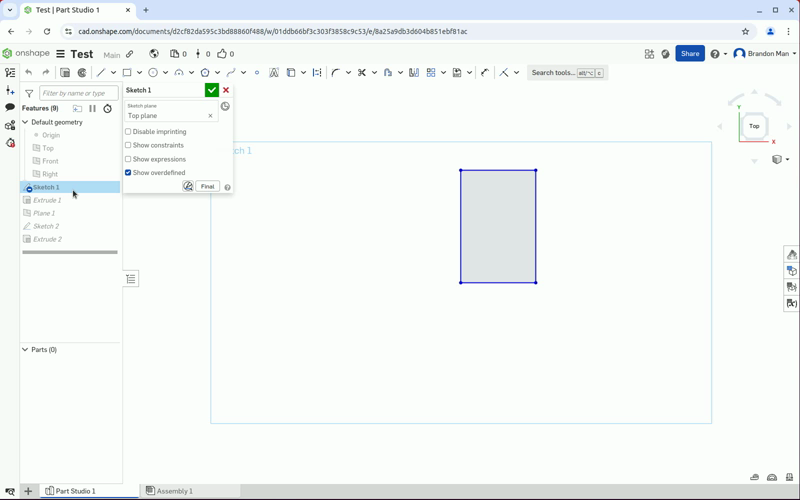
mouse_move(229, 92)
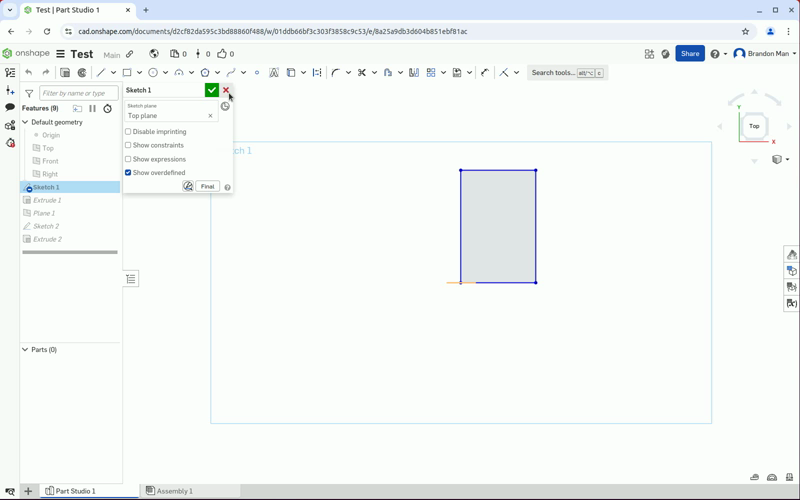
click(229, 92)
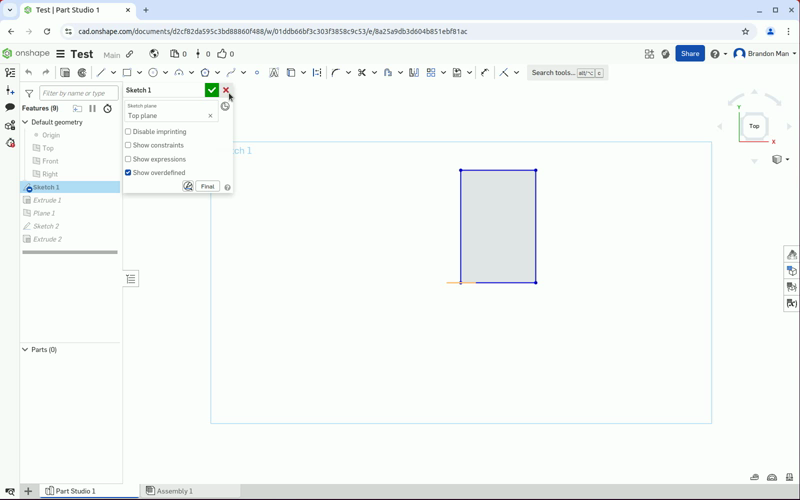
key(shift+s)
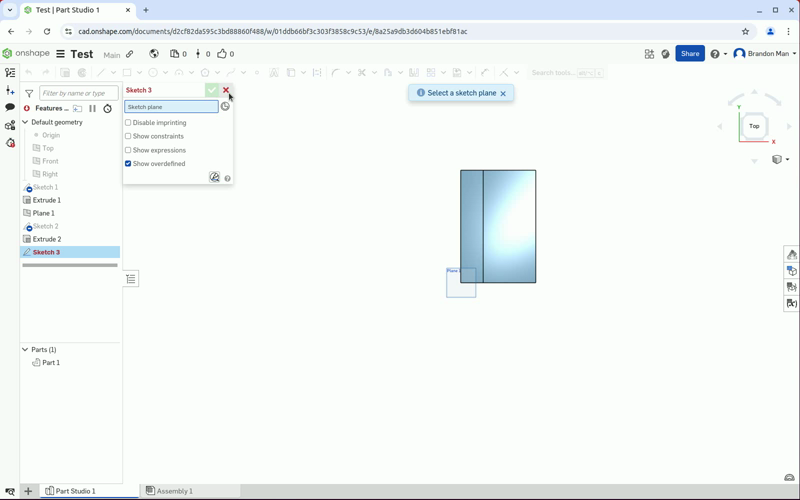
mouse_move(73, 215)
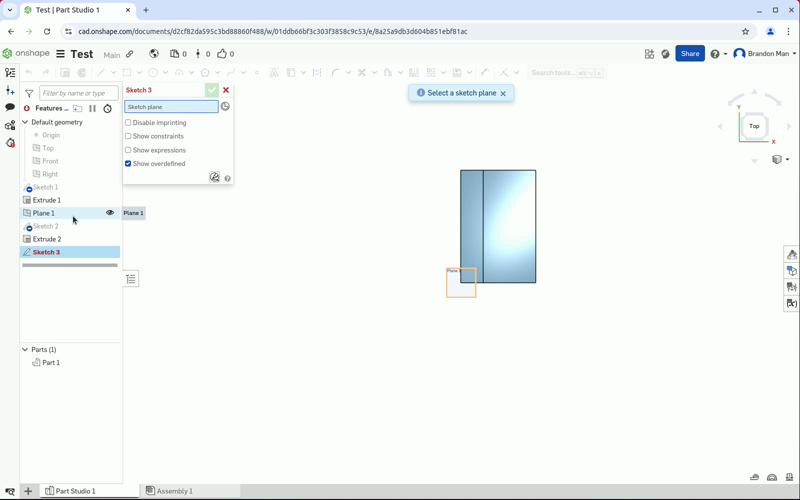
click(73, 215)
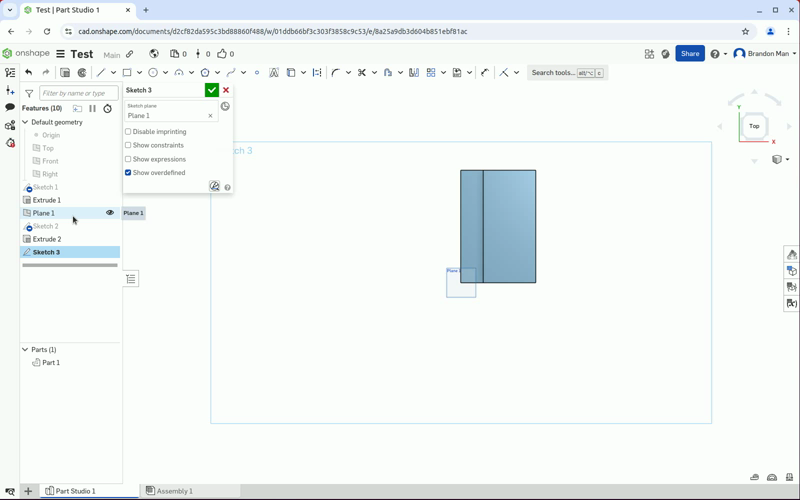
mouse_move(73, 352)
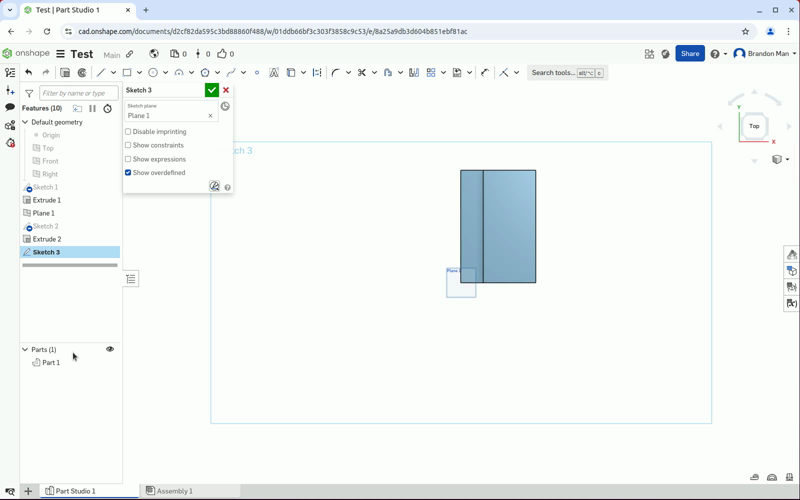
key(y)
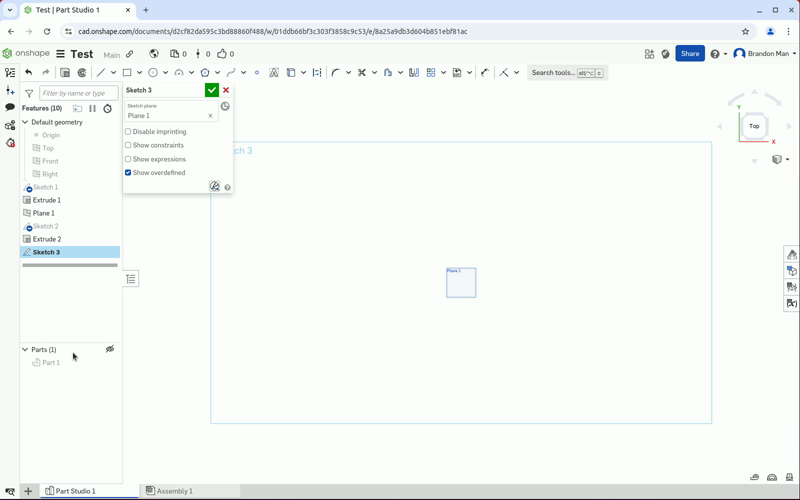
key(c)
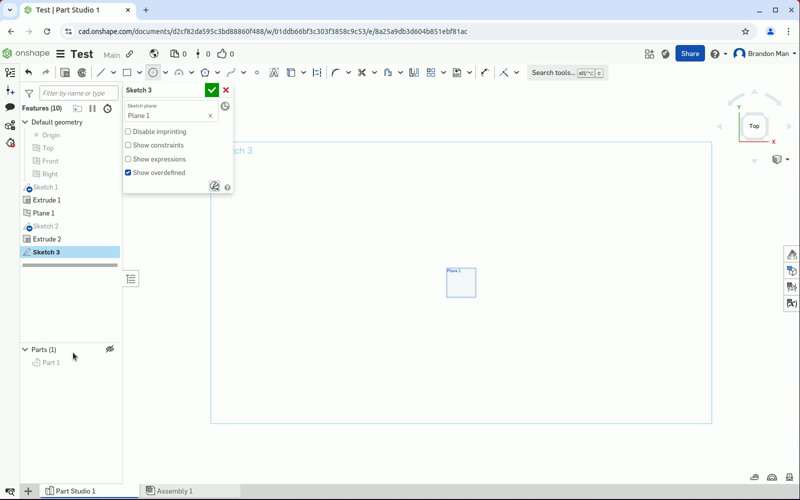
key_down(shift)
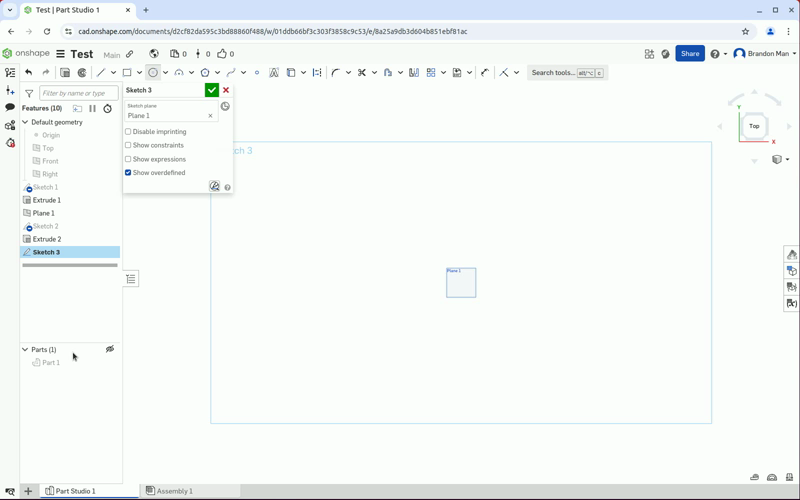
mouse_move(510, 226)
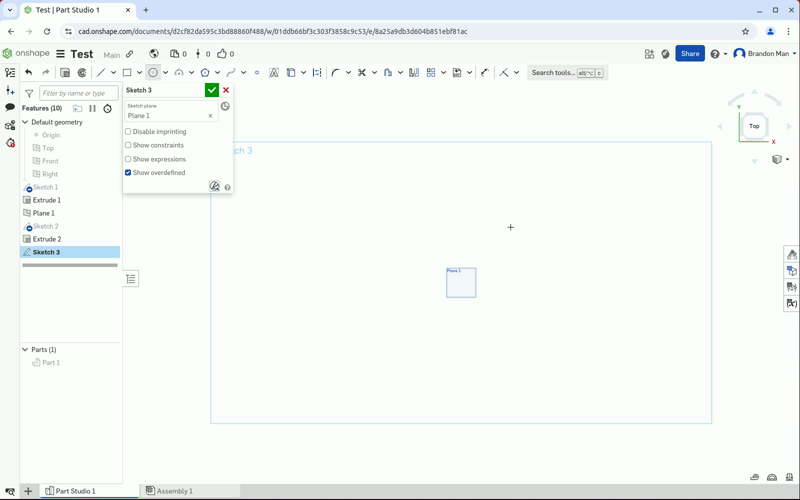
click(510, 226)
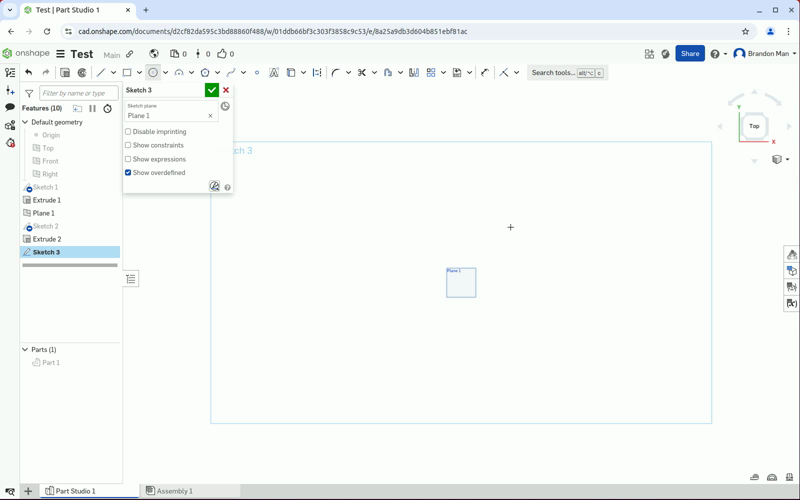
key_up(shift)
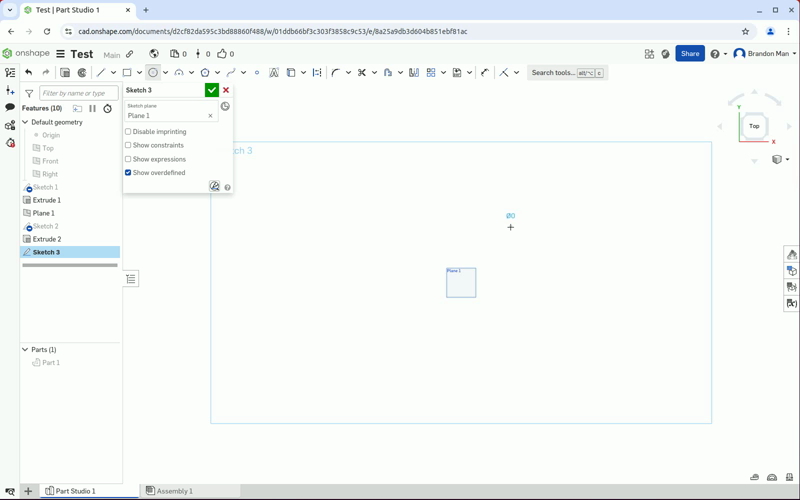
mouse_move(526, 226)
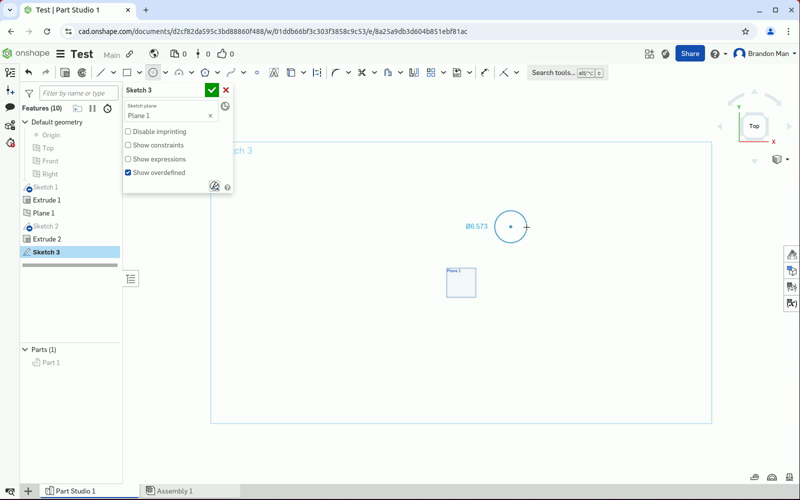
click(526, 226)
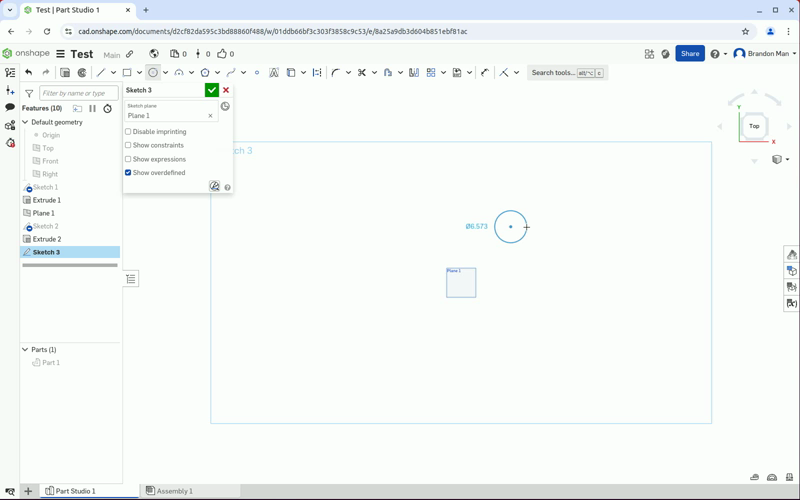
key(esc)
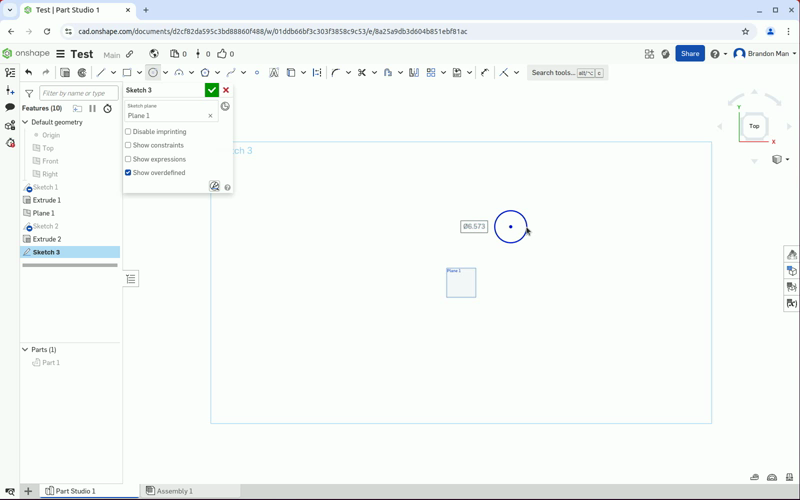
mouse_move(518, 226)
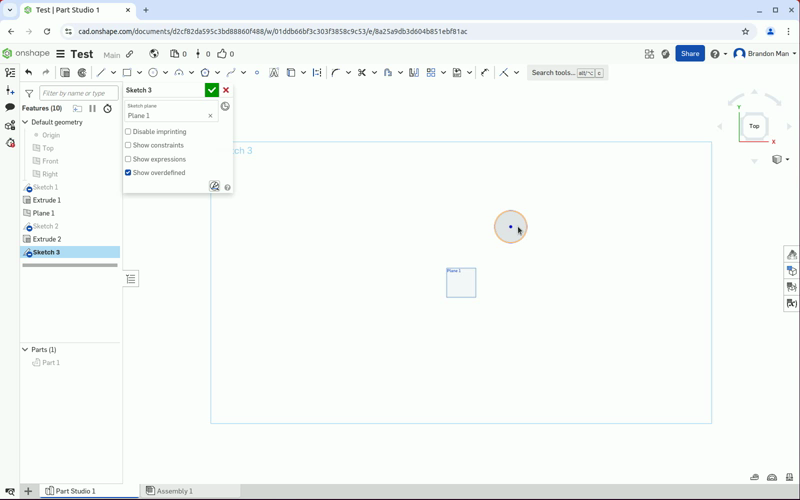
scroll(6)
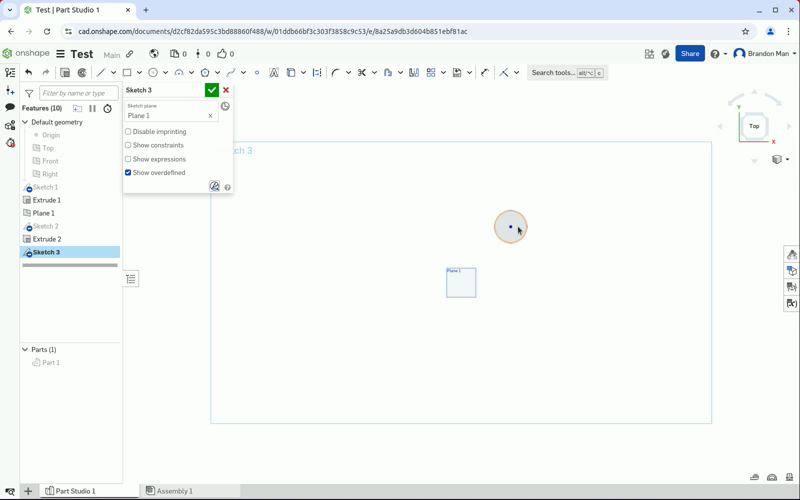
scroll(6)
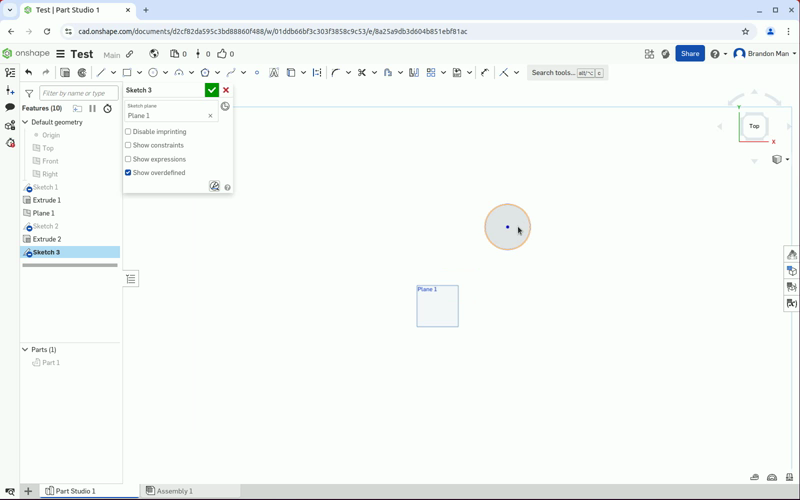
scroll(6)
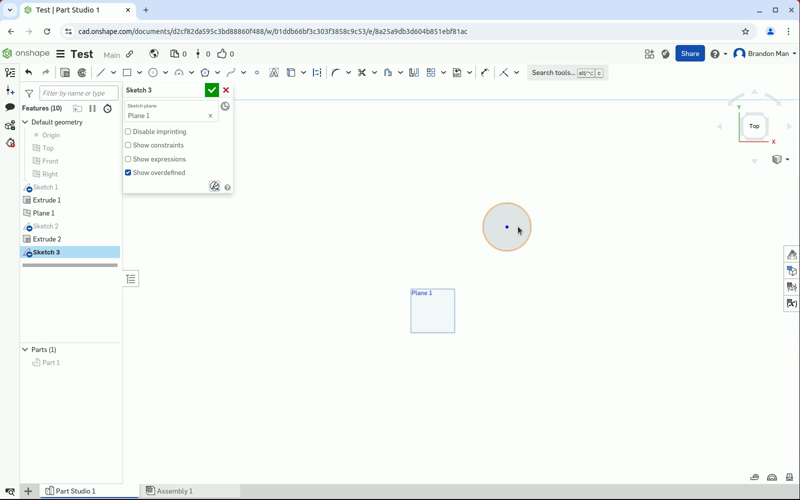
scroll(6)
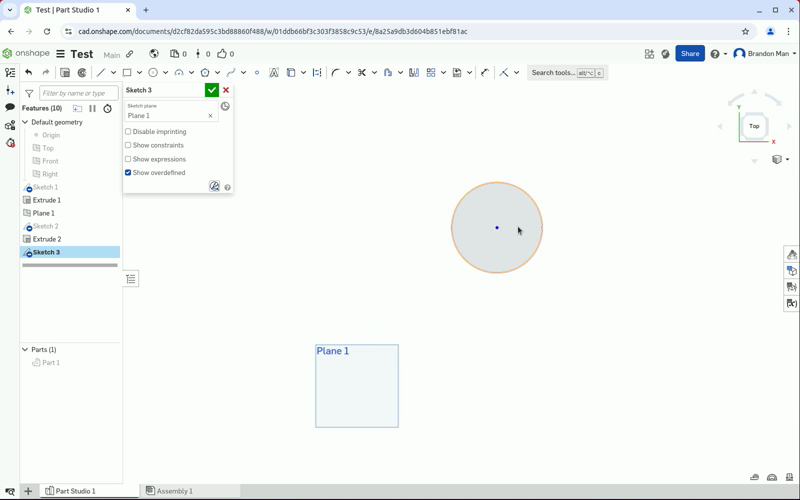
scroll(6)
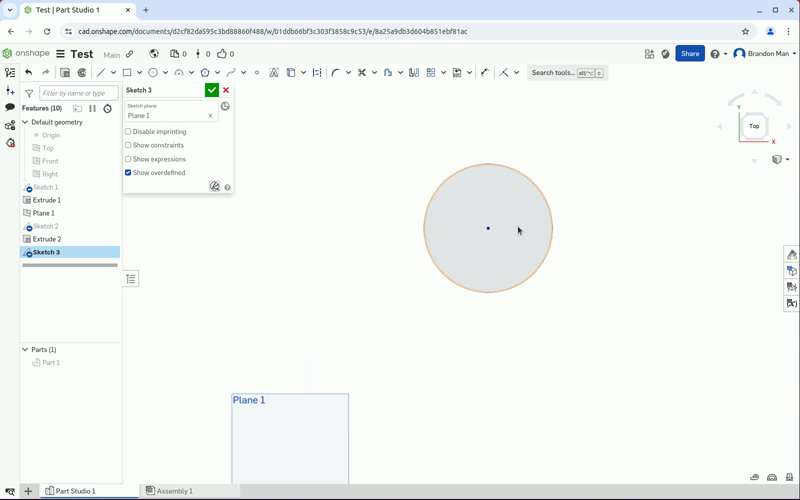
scroll(6)
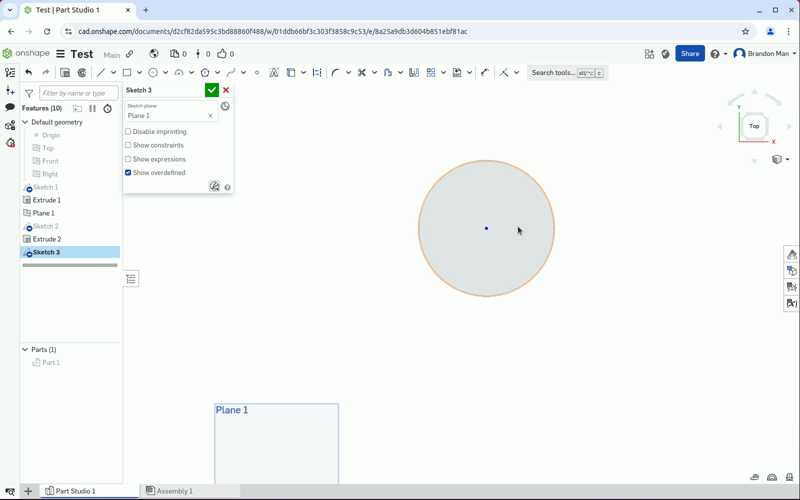
scroll(6)
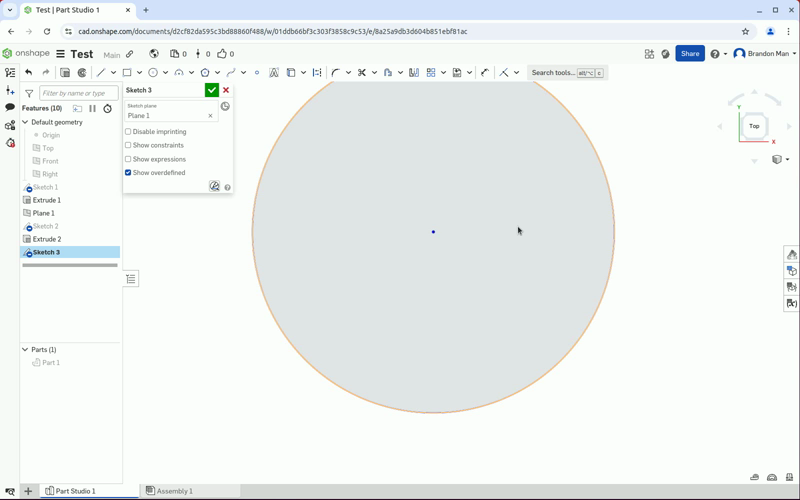
click(518, 226)
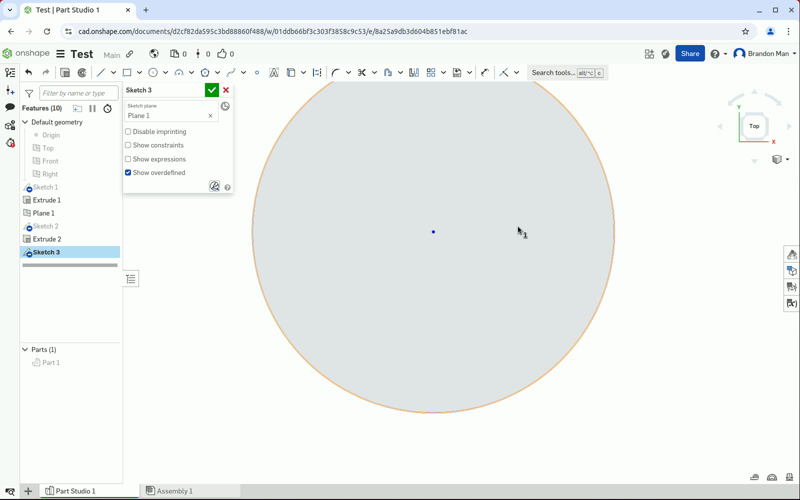
scroll(-6)
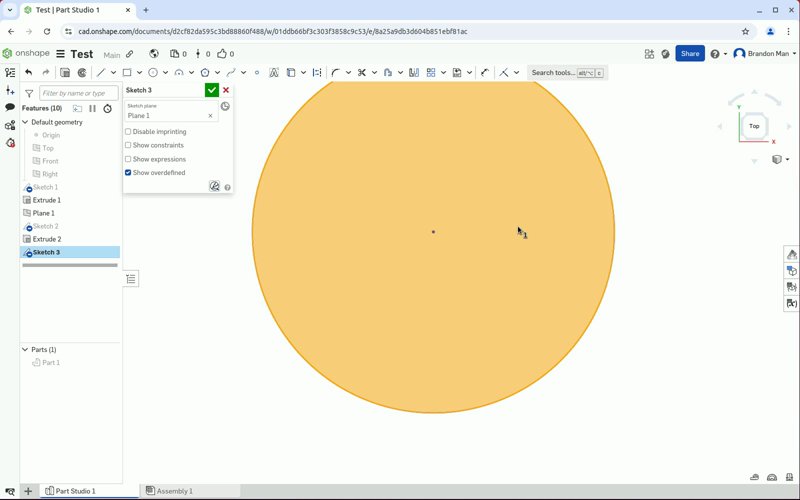
scroll(-6)
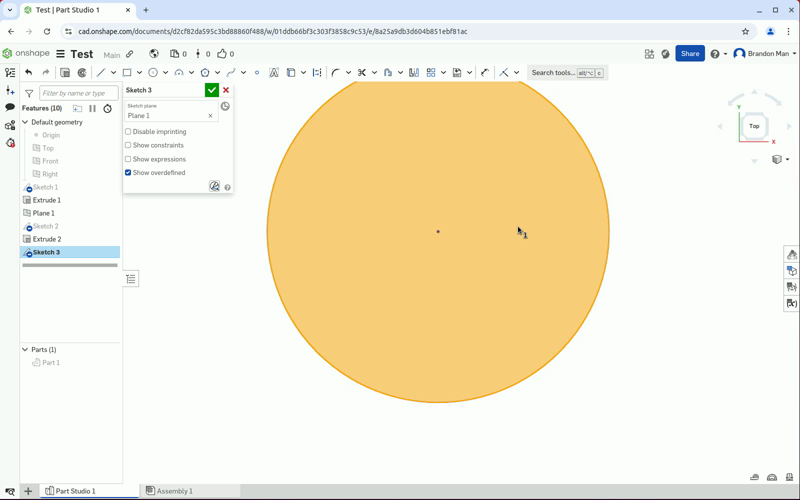
scroll(-6)
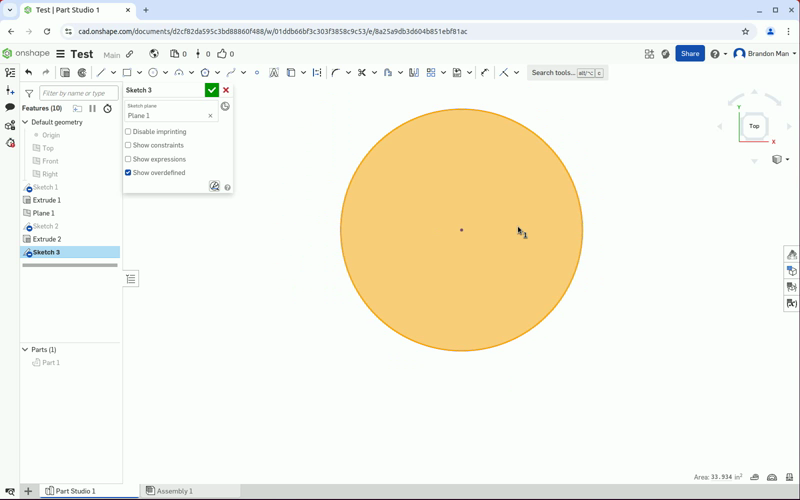
scroll(-6)
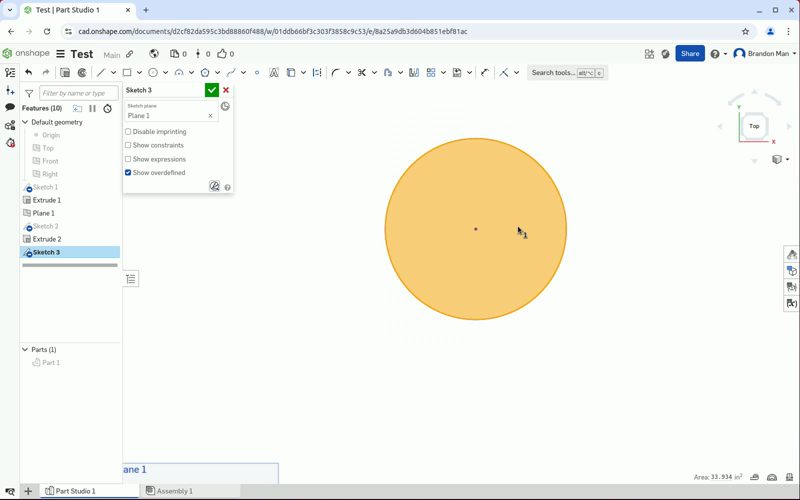
scroll(-6)
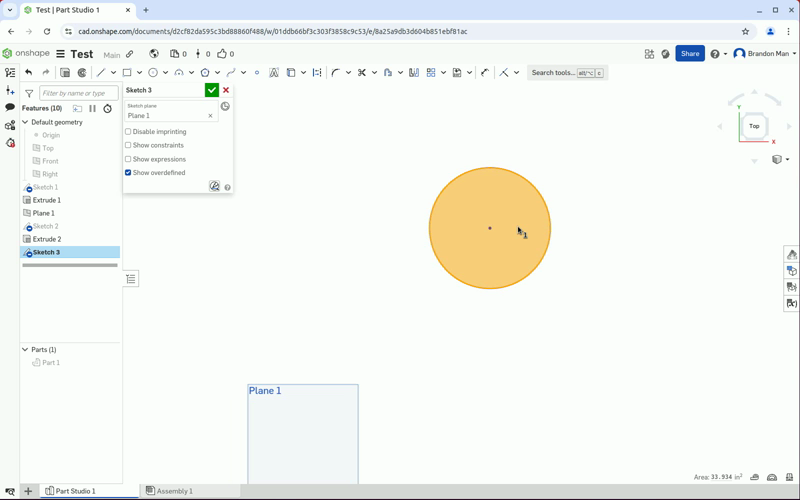
scroll(-6)
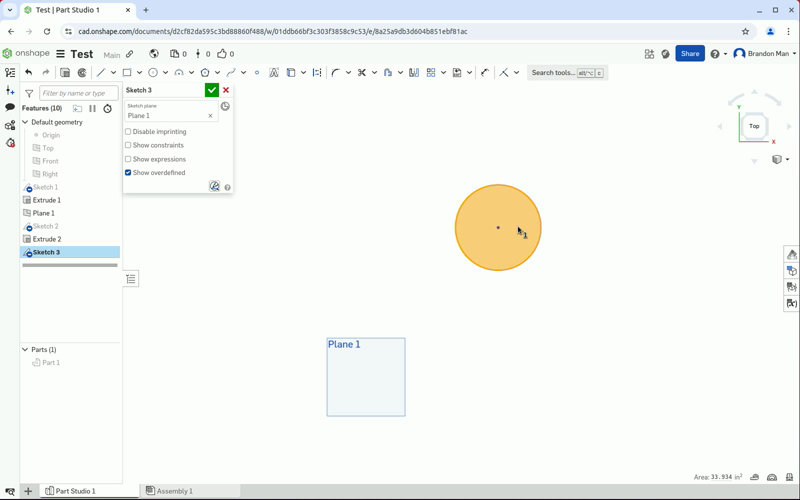
scroll(-6)
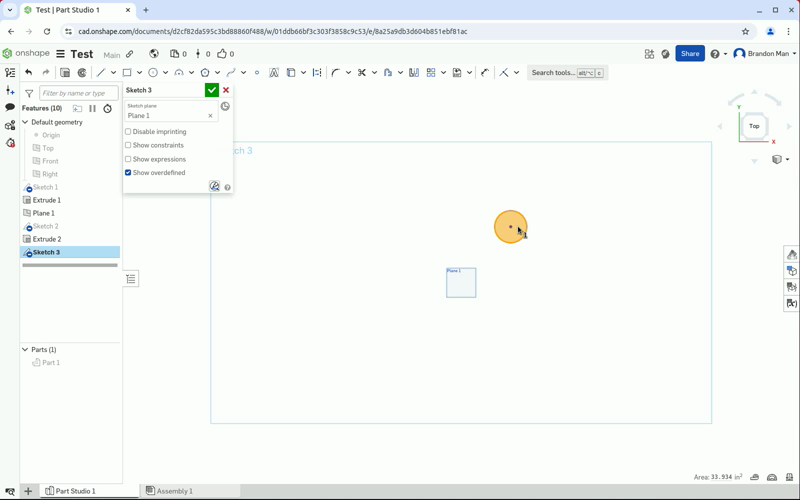
mouse_move(73, 352)
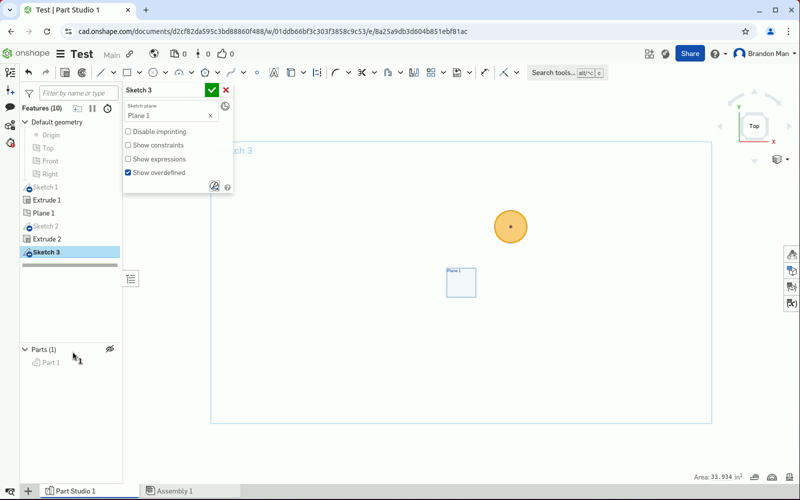
key(shift+y)
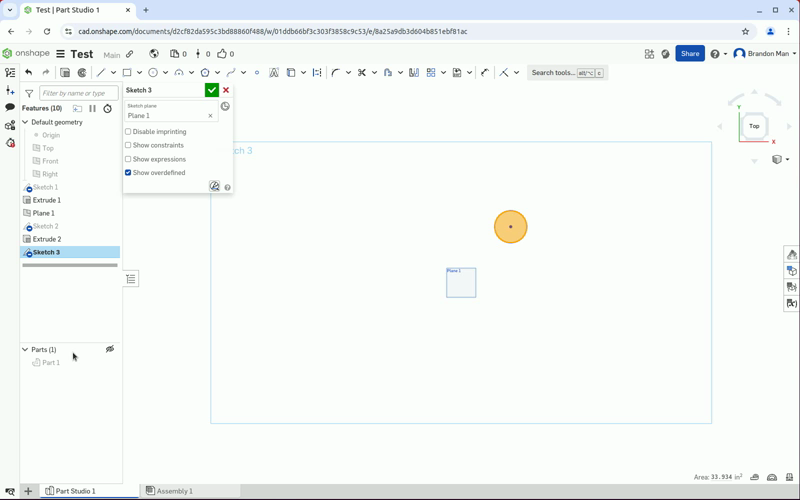
key(shift+e)
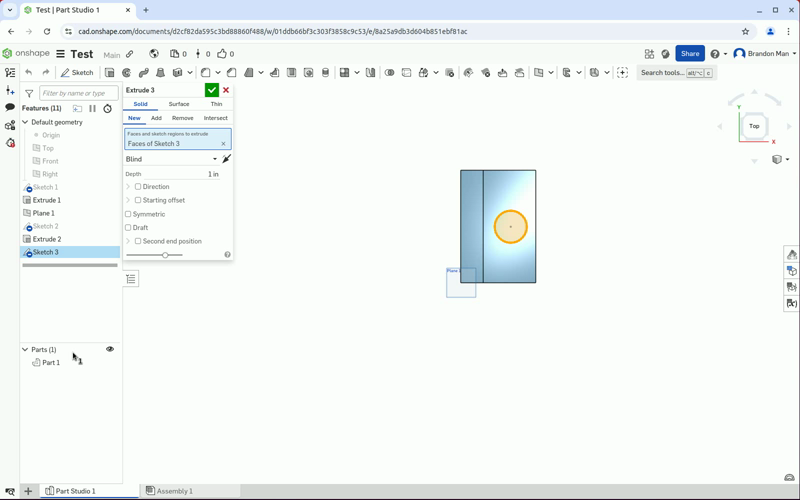
mouse_move(143, 106)
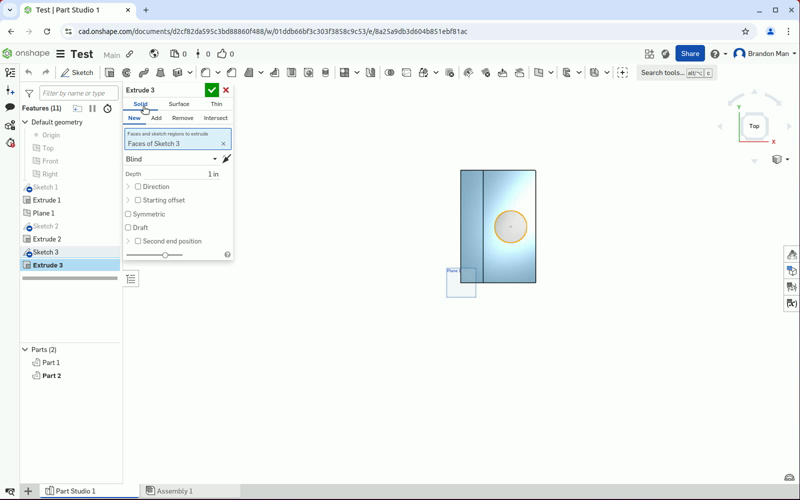
click(143, 106)
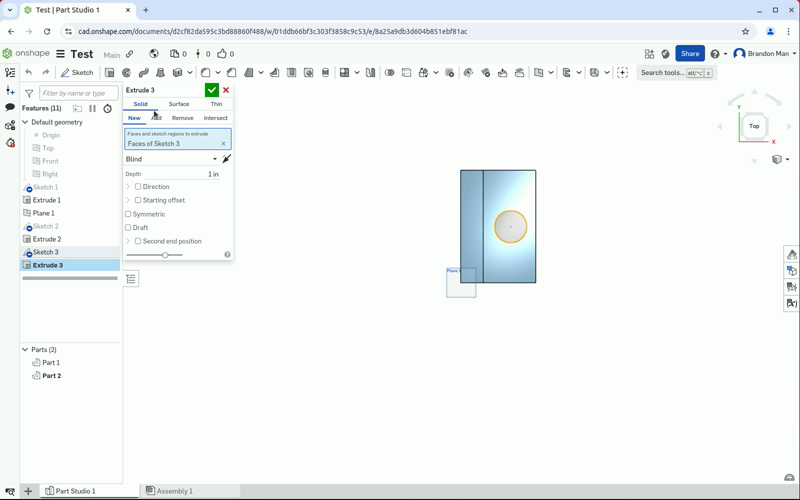
mouse_move(186, 120)
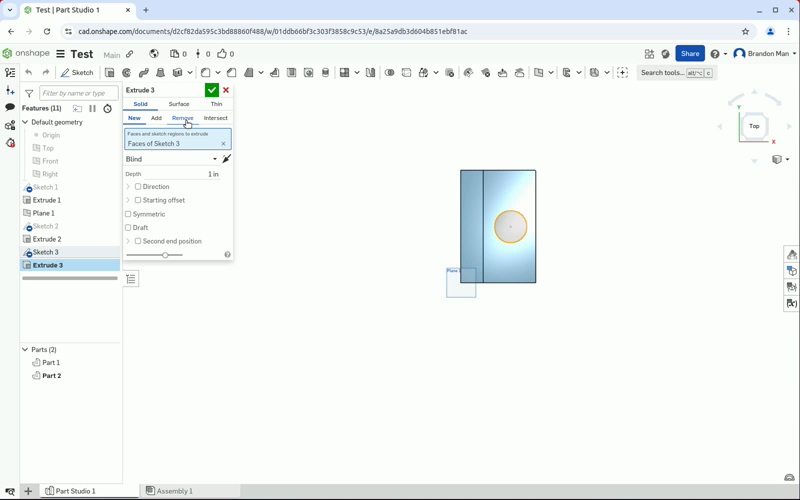
click(186, 120)
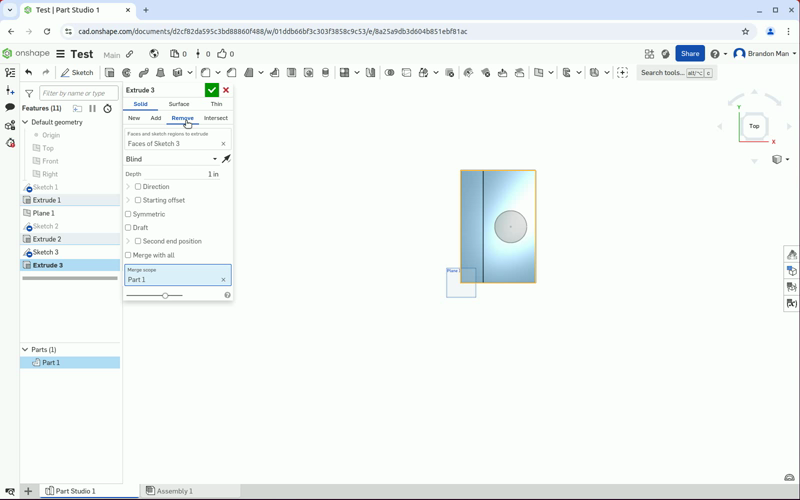
key(tab, 4)
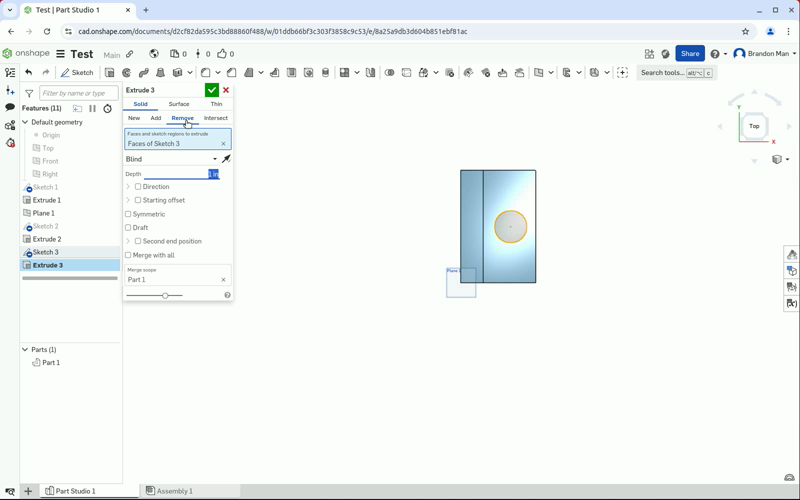
text(30.811)
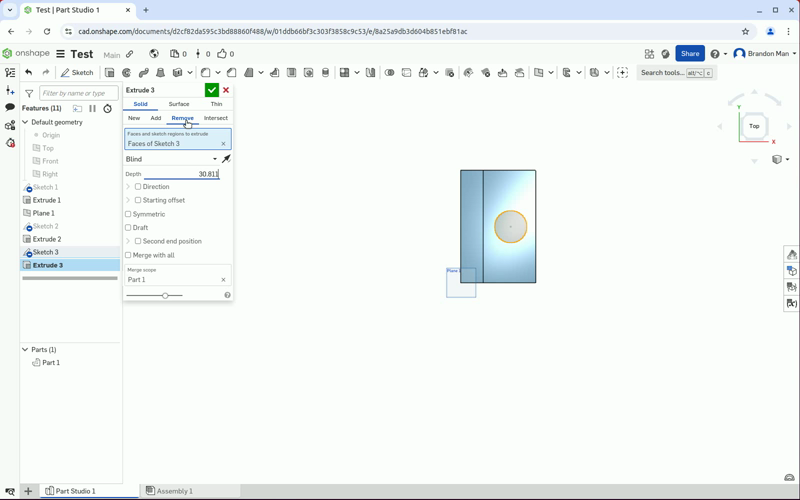
key(tab, 6)
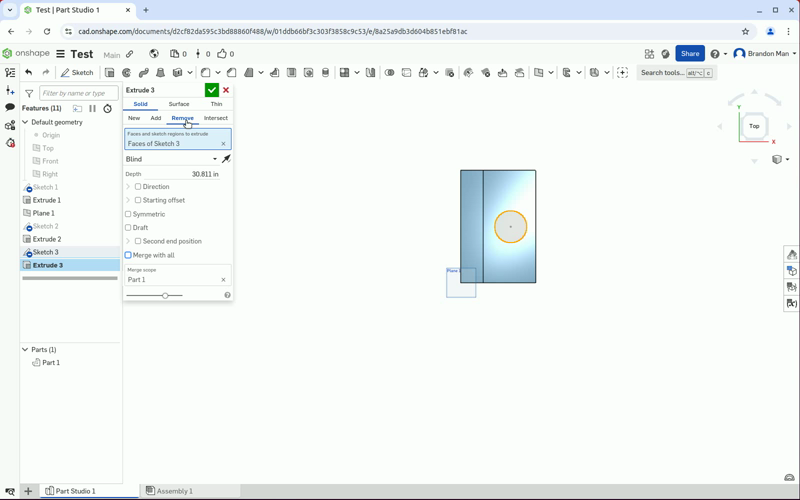
key(space)
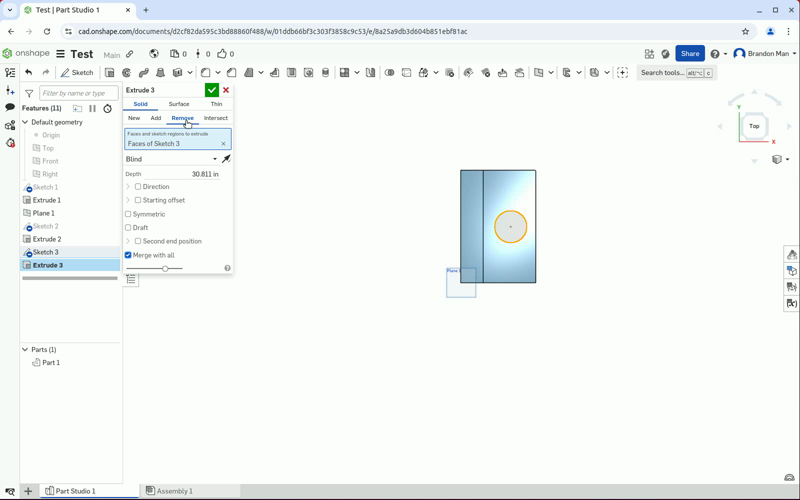
key(enter)
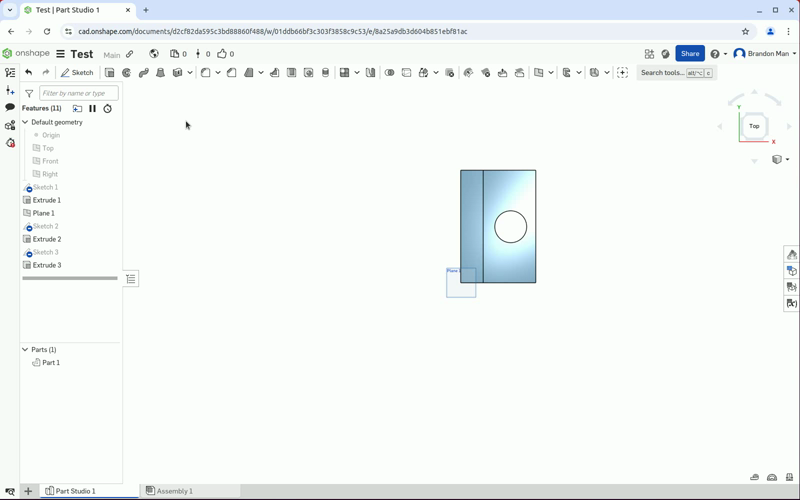
key(shift+h)
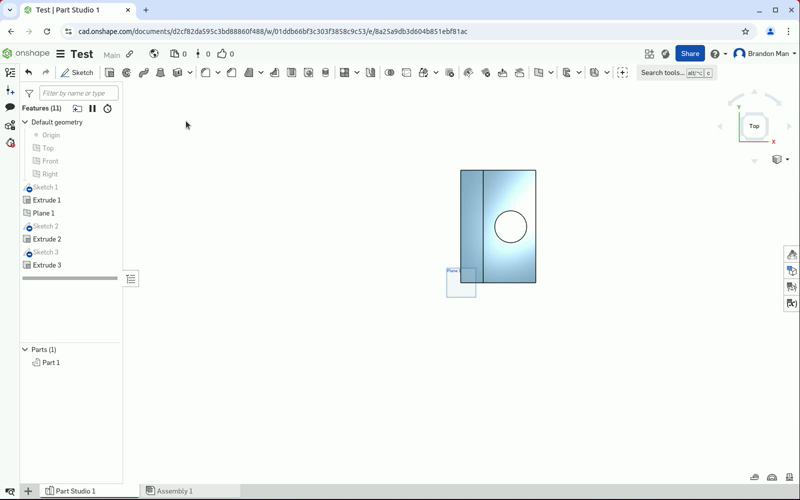
key(shift+h)
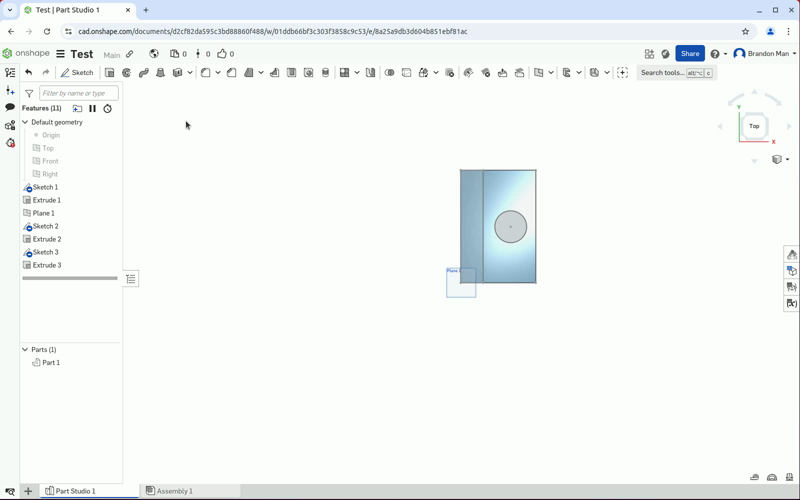
key(shift+7)
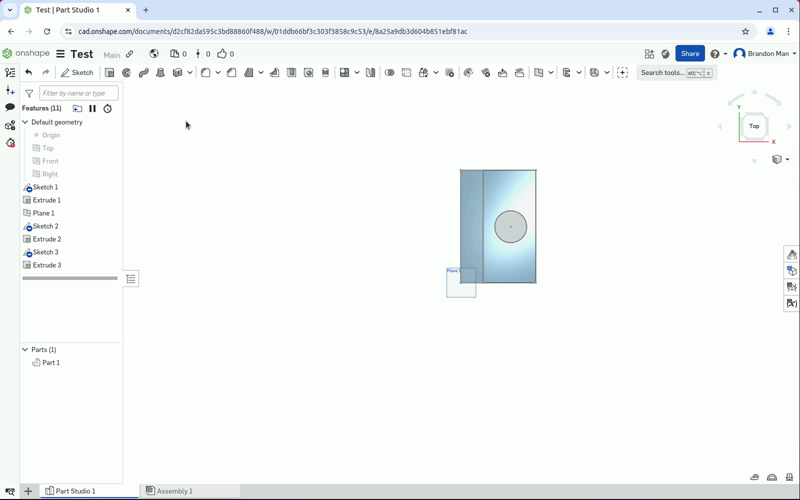
key(up, 3)
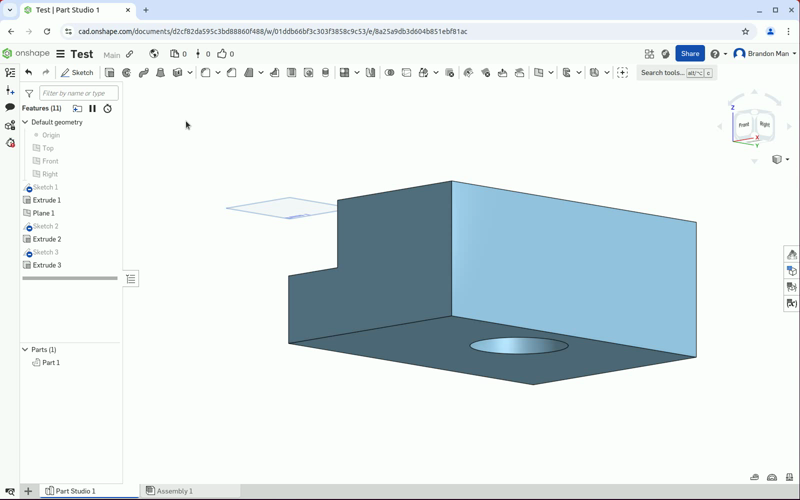
key(left, 3)
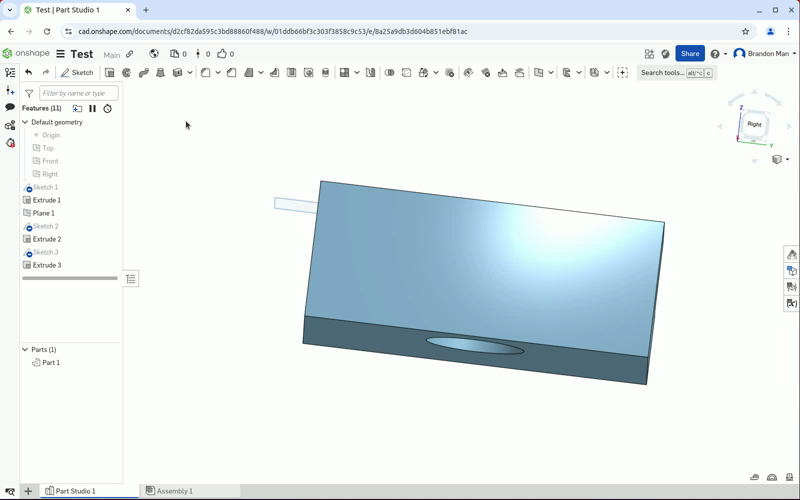
key(right, 3)
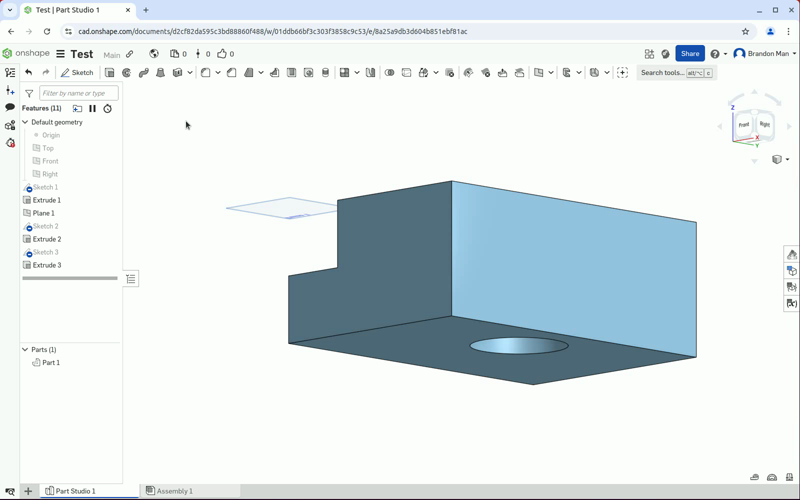
key(down, 3)
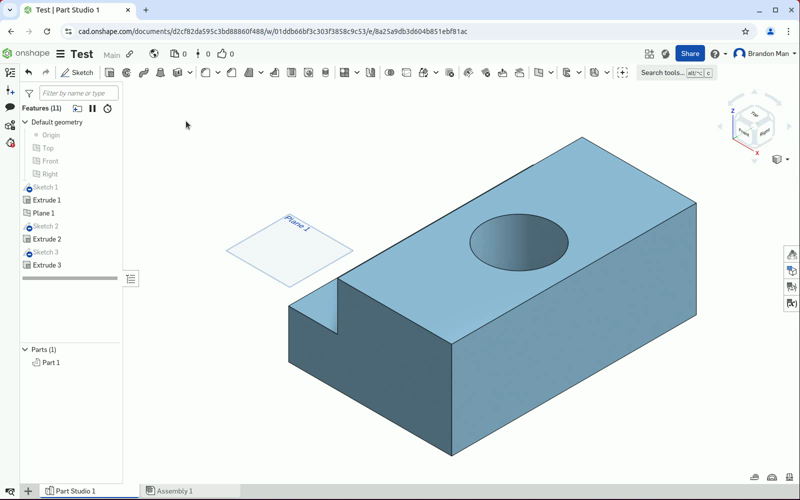
mouse_move(73, 189)
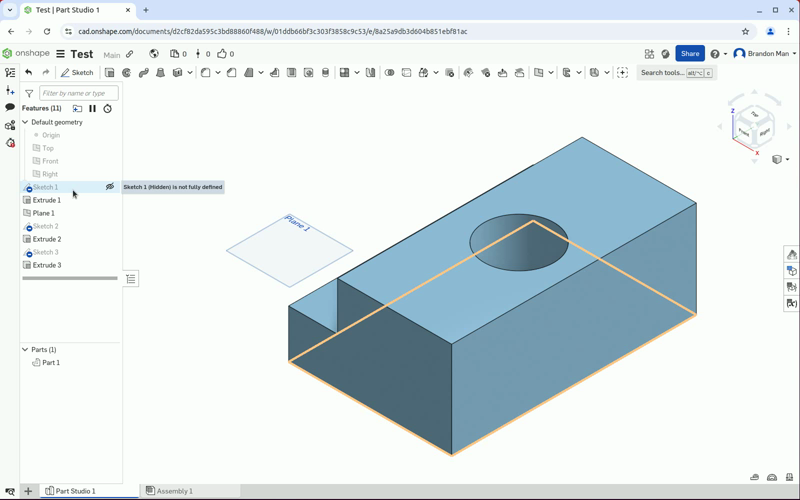
click(73, 189)